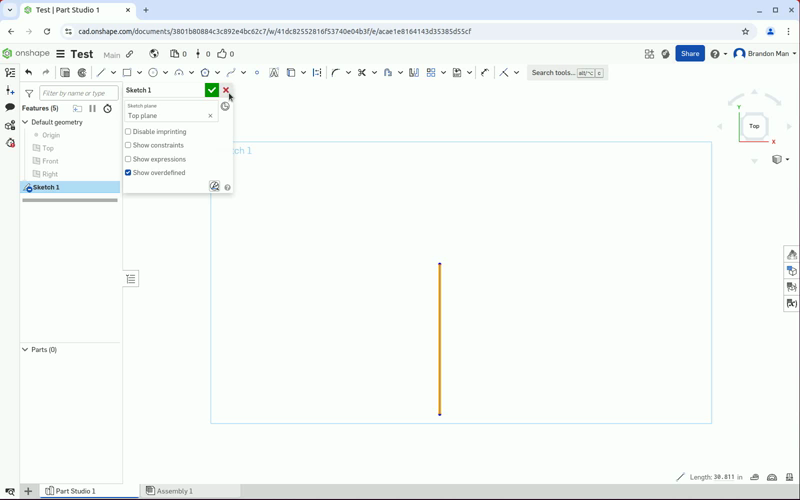
key(shift+h)
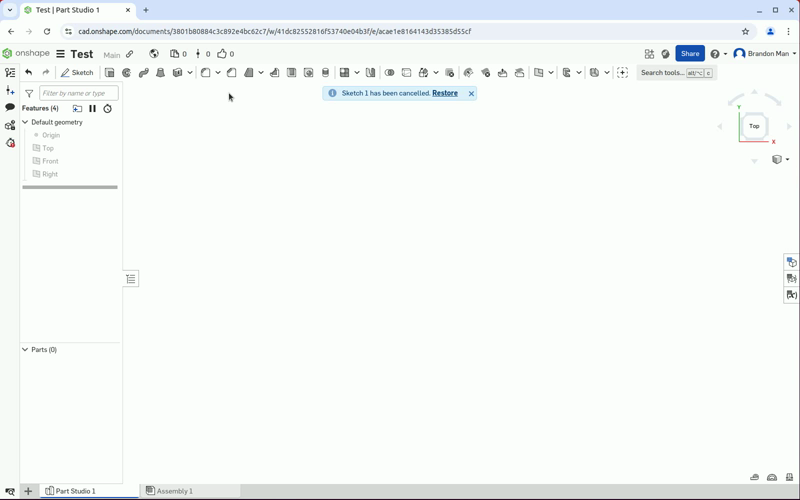
mouse_move(73, 352)
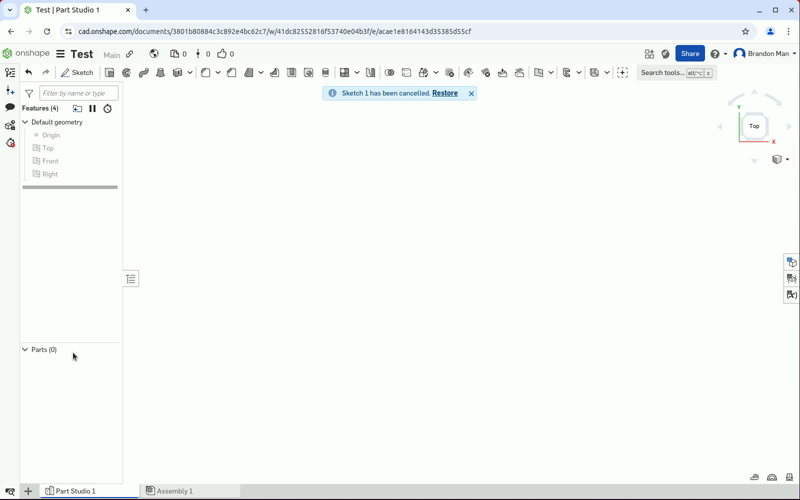
key(y)
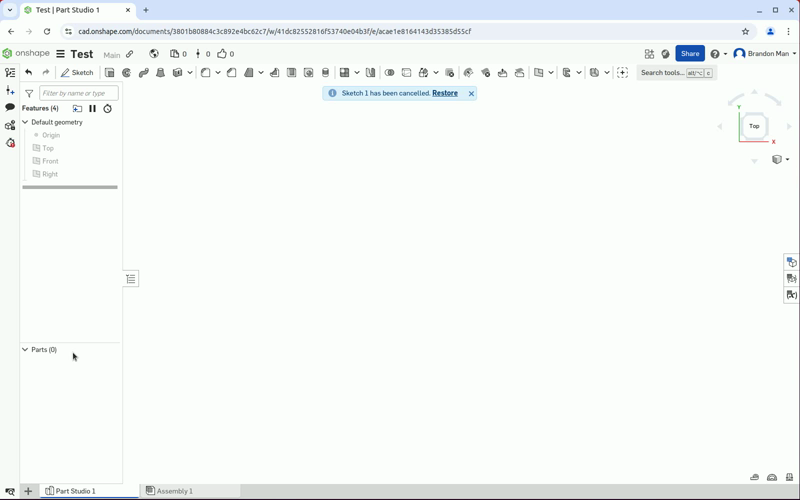
key(shift+p)
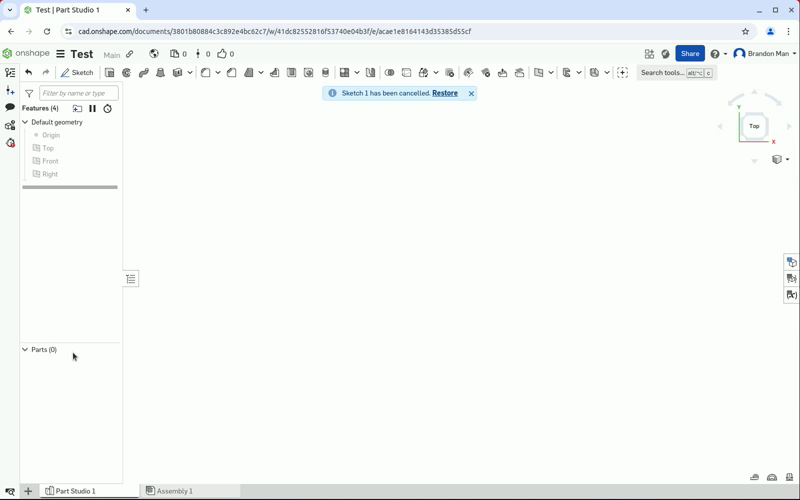
key(space)
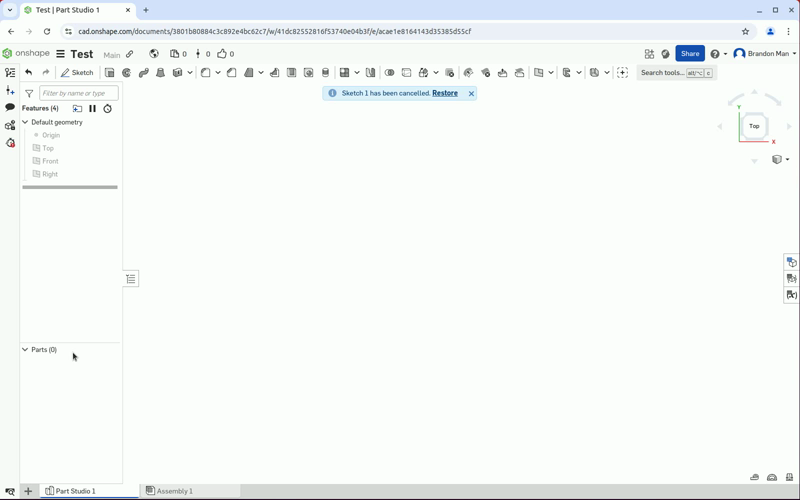
key_down(shift)
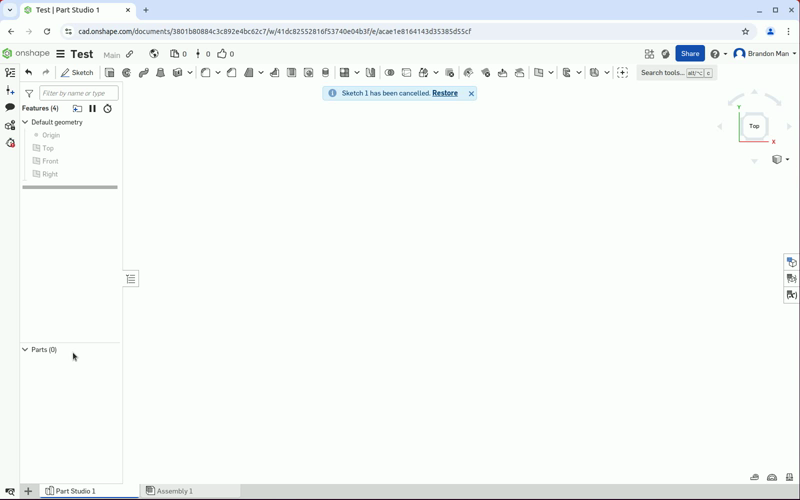
key(up)
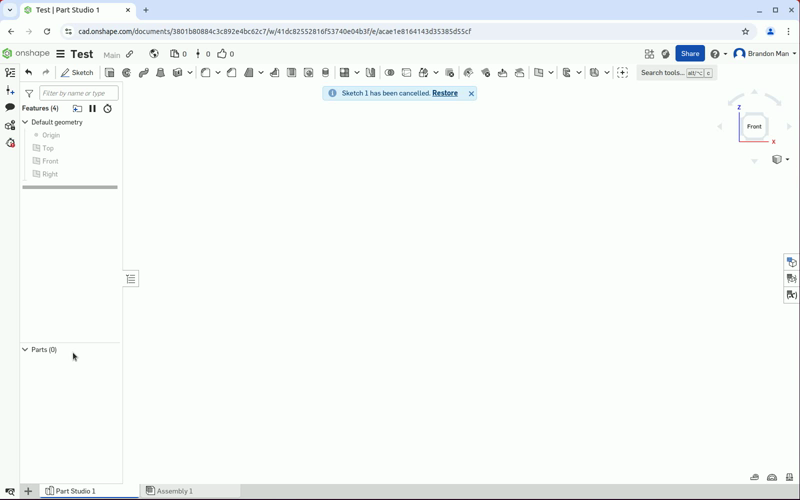
key_up(shift)
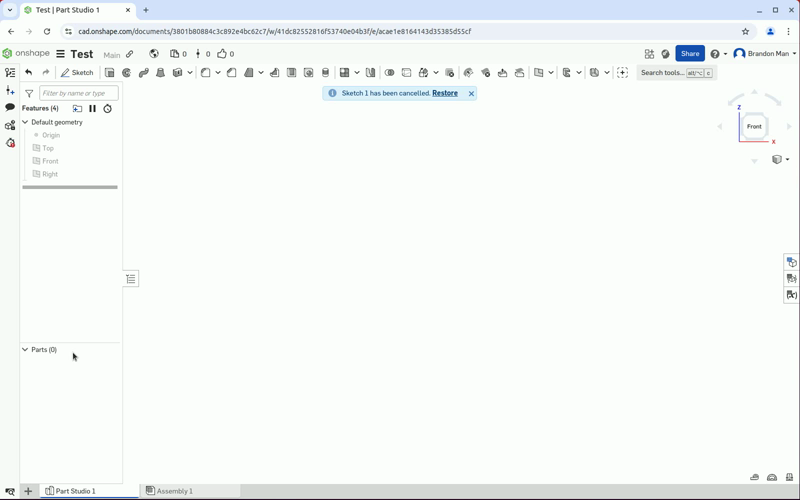
mouse_move(73, 352)
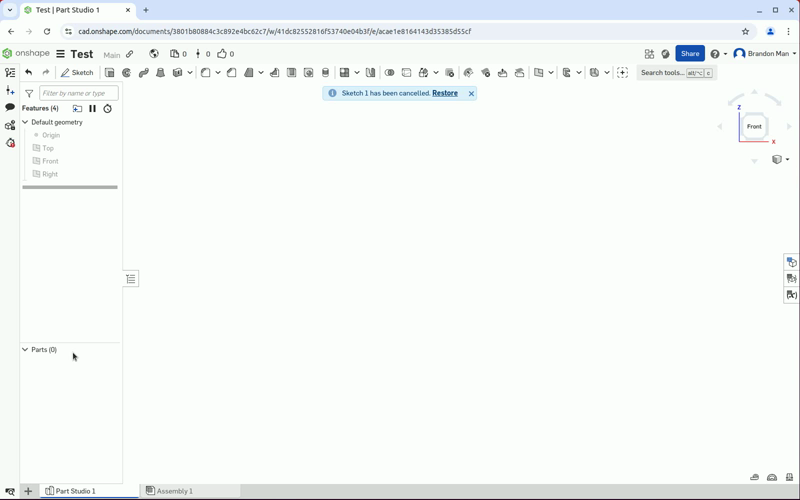
key(shift+y)
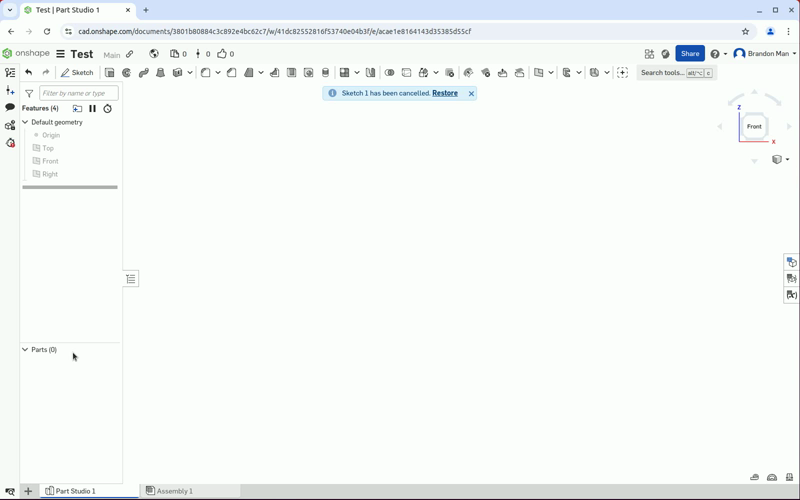
key(shift+s)
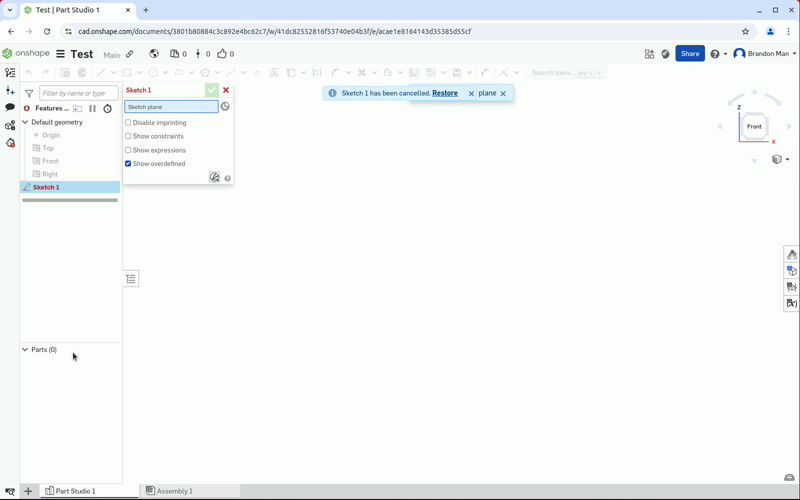
mouse_move(73, 163)
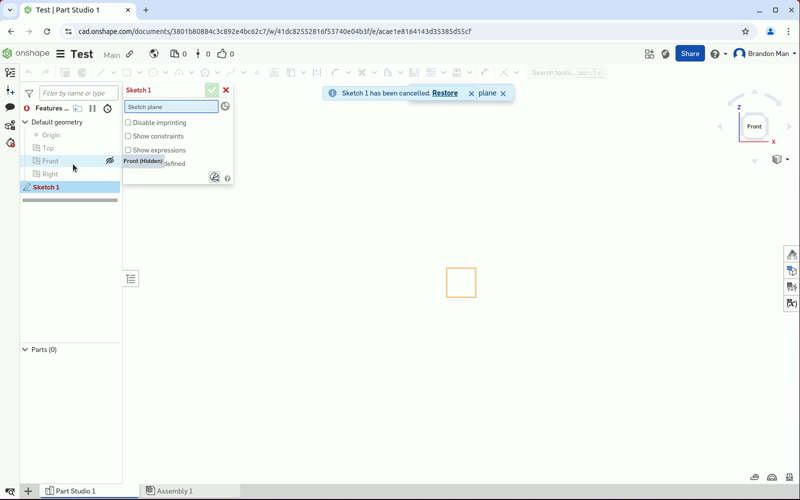
click(73, 163)
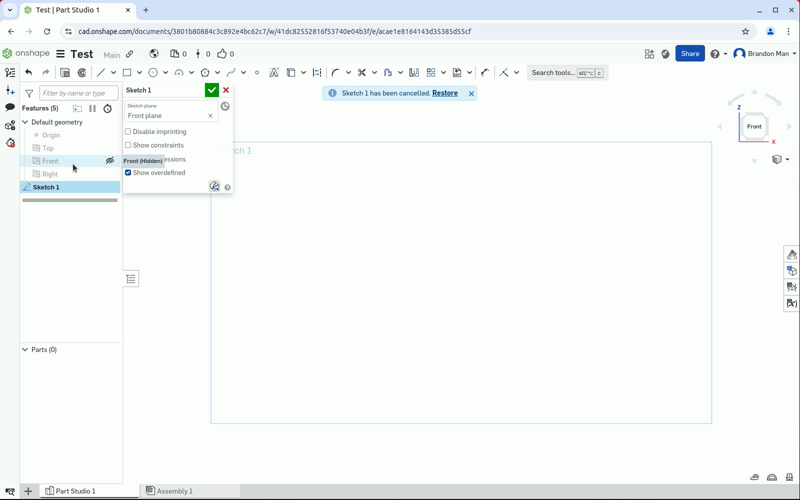
mouse_move(73, 352)
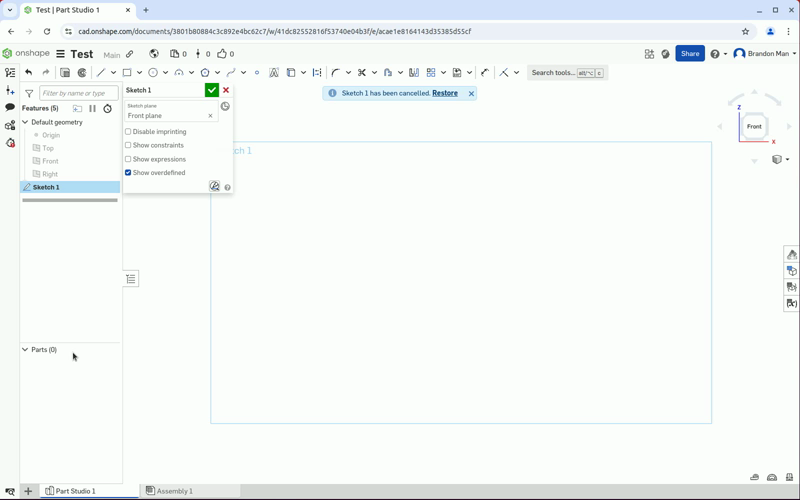
key(y)
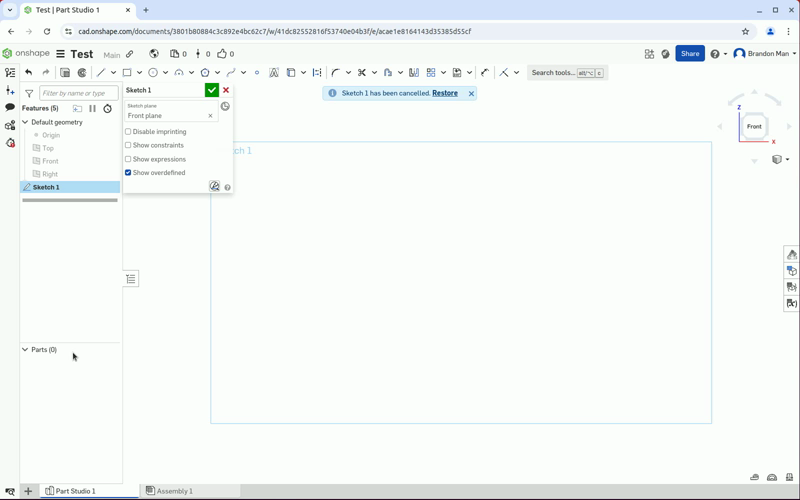
key(c)
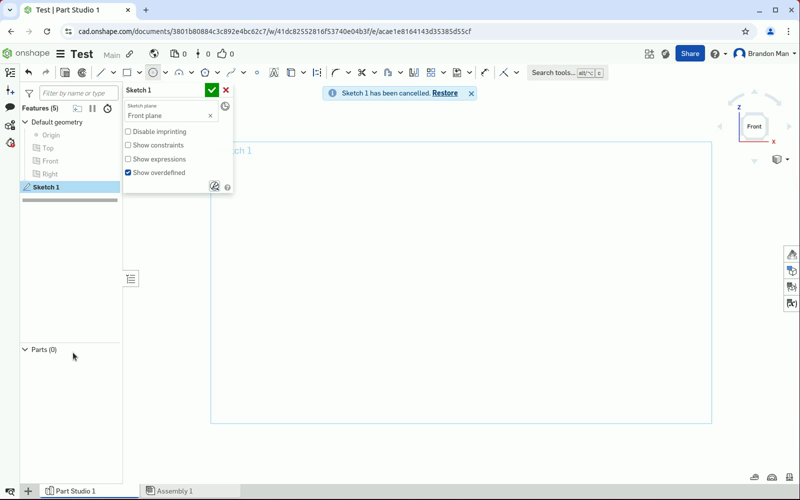
key_down(shift)
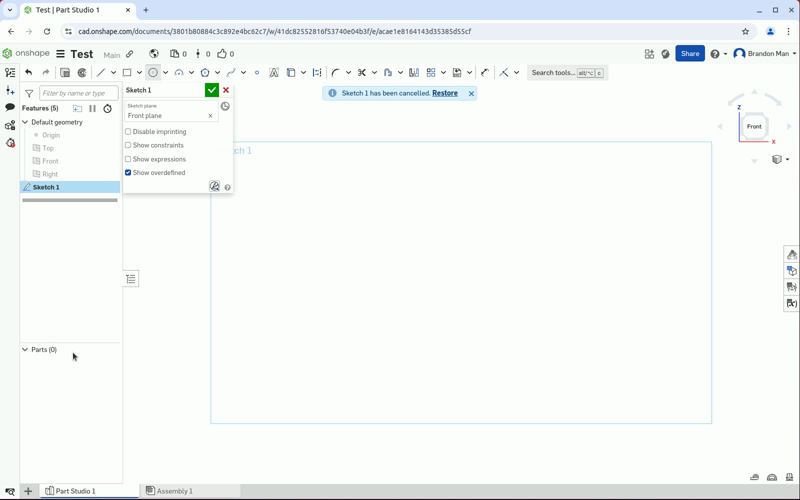
mouse_move(460, 282)
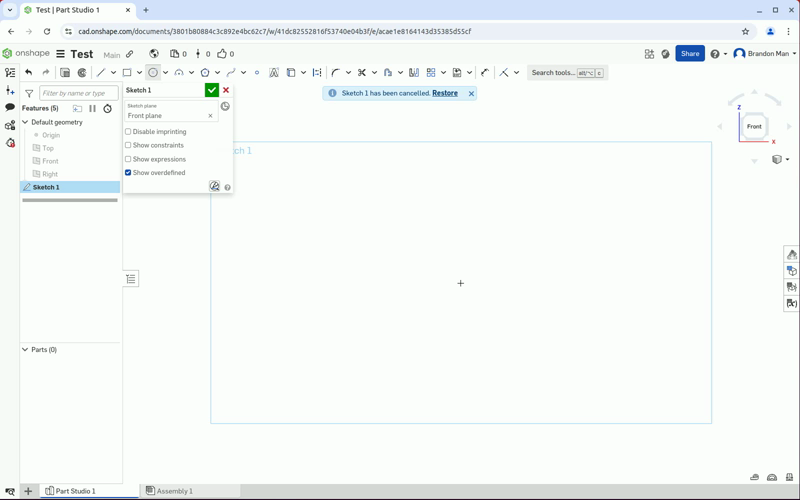
click(460, 282)
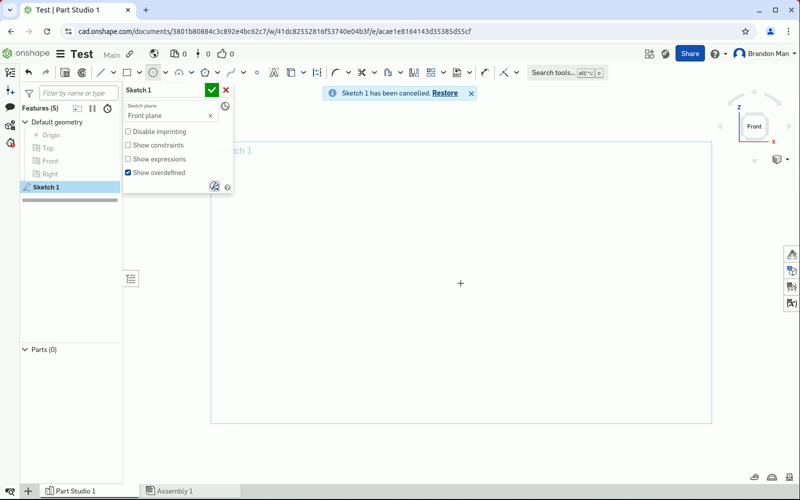
key_up(shift)
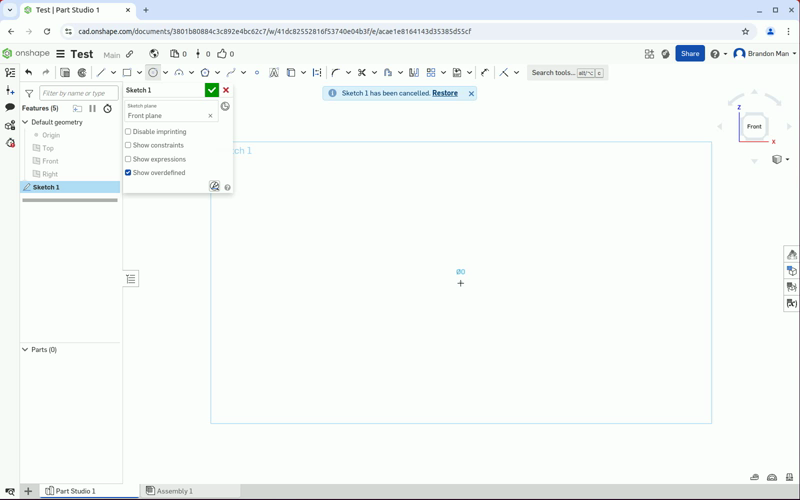
mouse_move(466, 282)
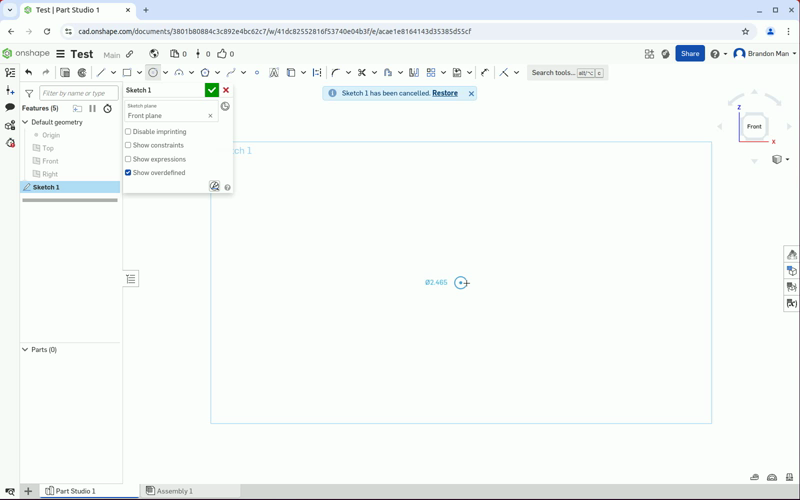
click(466, 282)
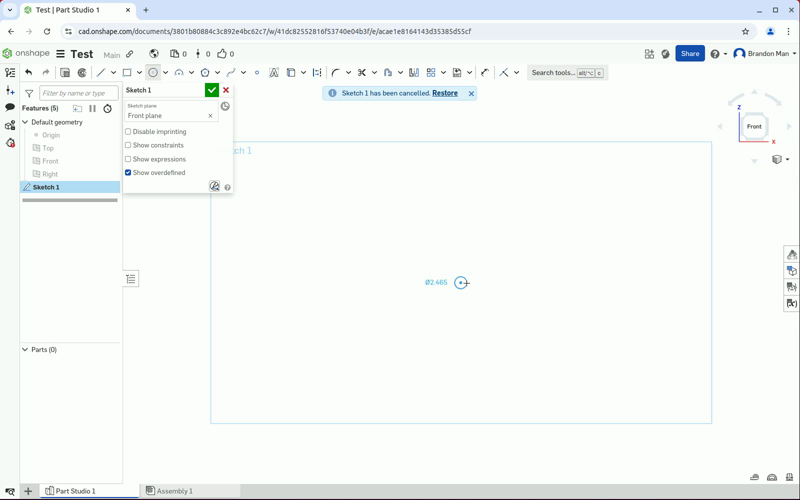
key(esc)
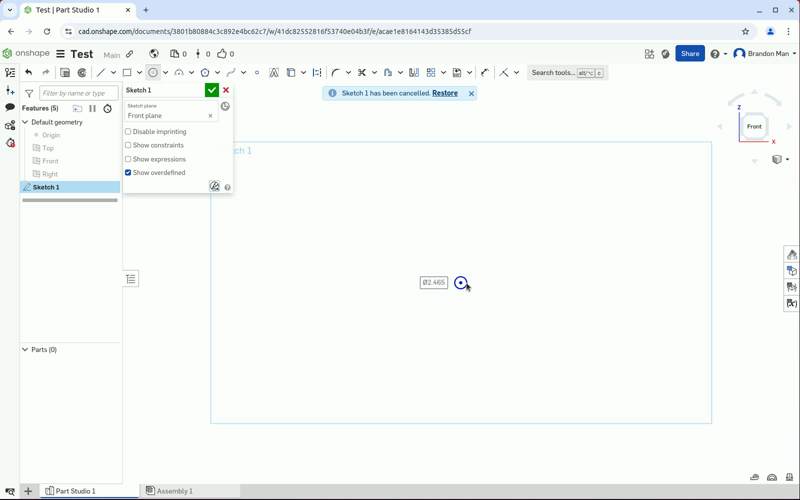
mouse_move(461, 288)
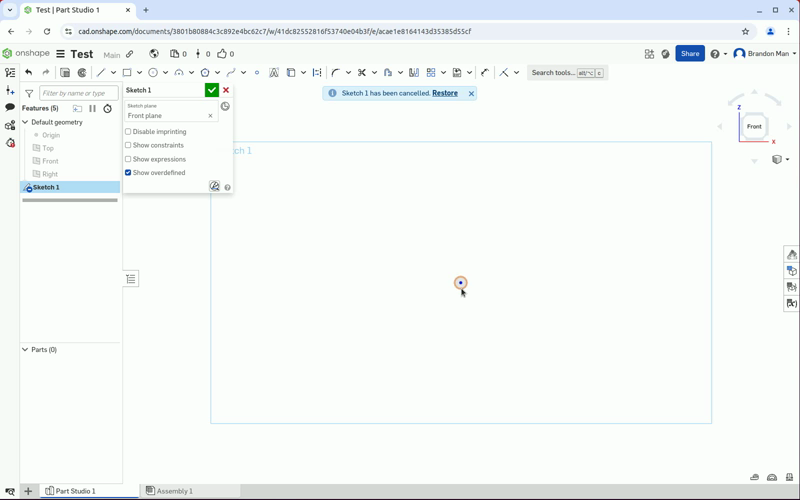
scroll(6)
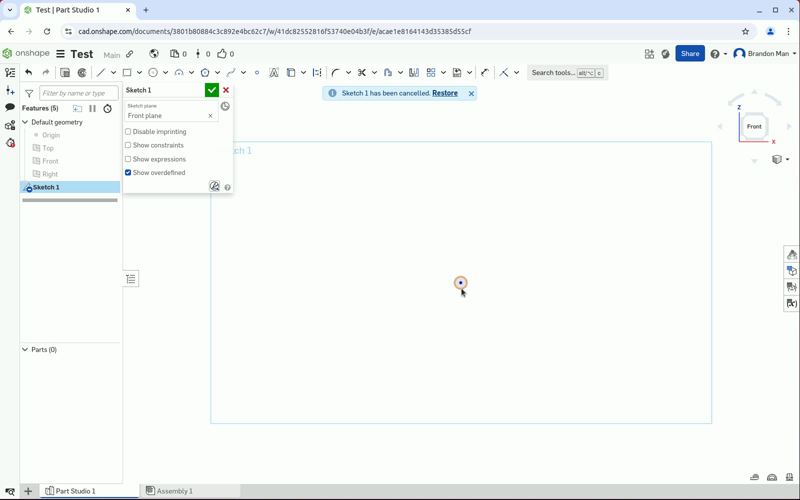
scroll(6)
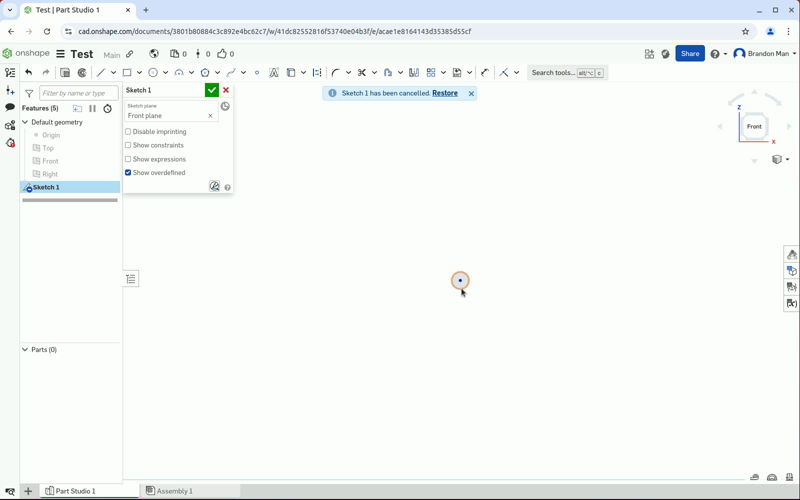
scroll(6)
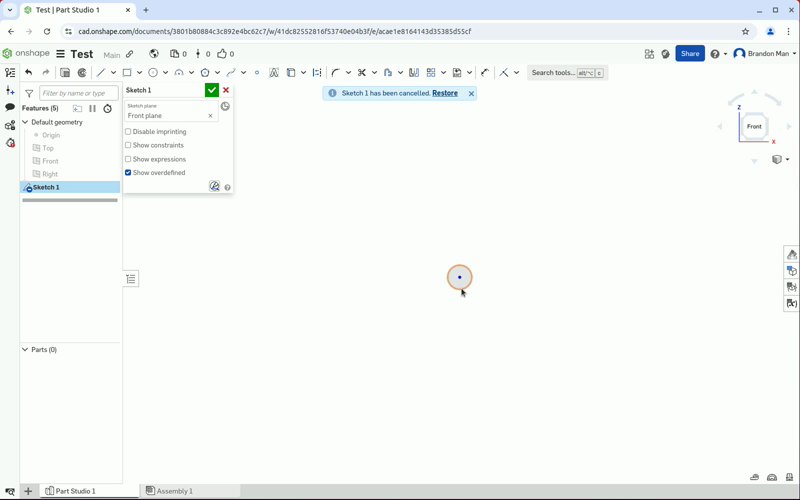
scroll(6)
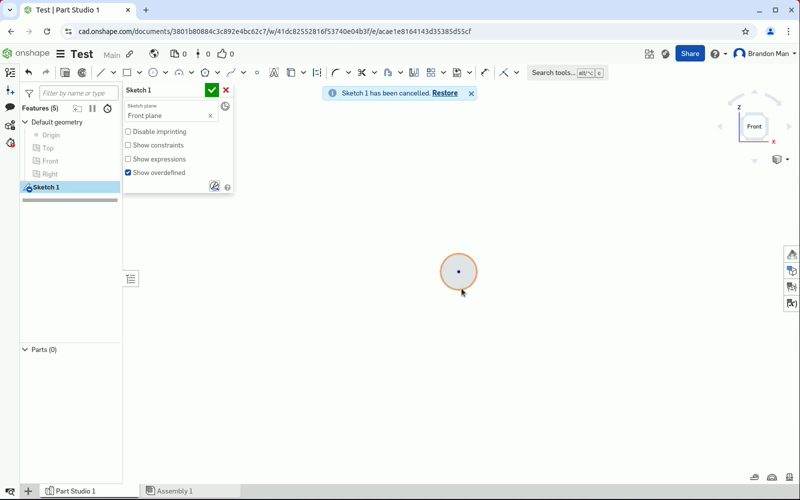
scroll(6)
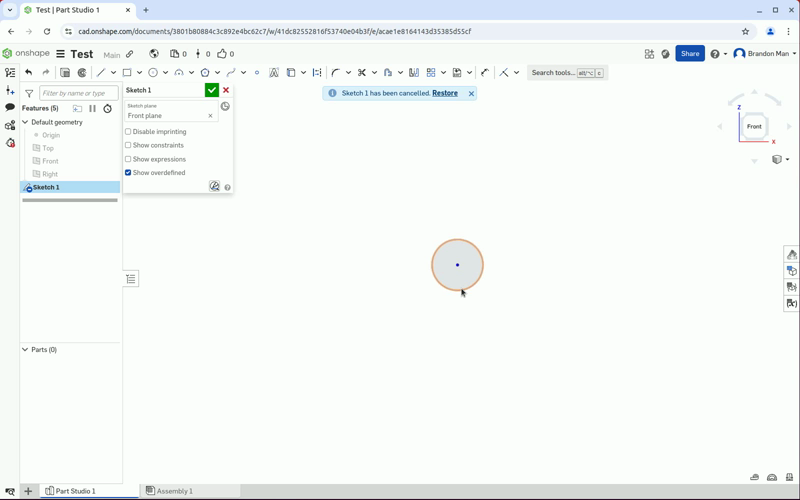
scroll(6)
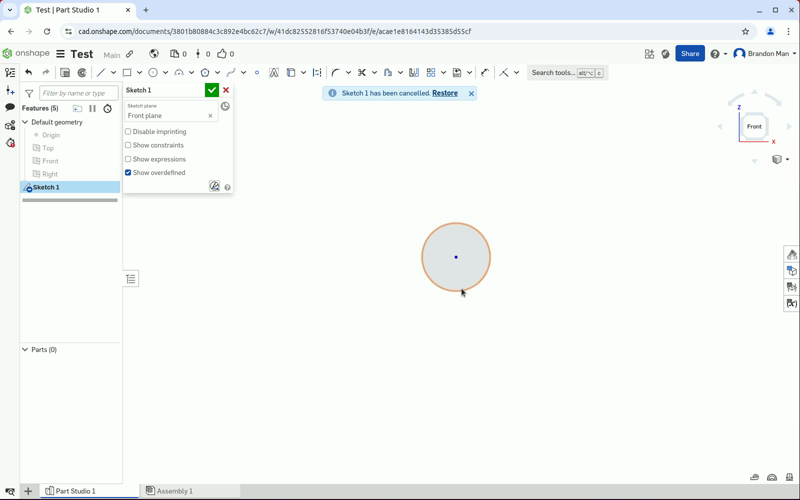
scroll(6)
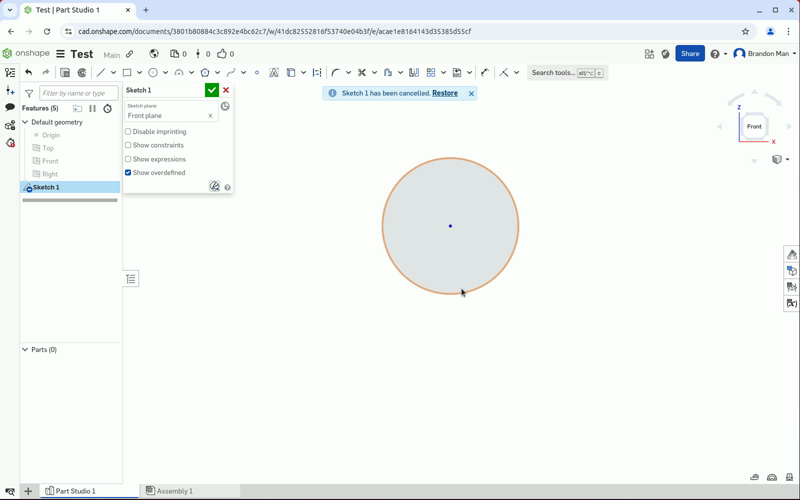
click(461, 288)
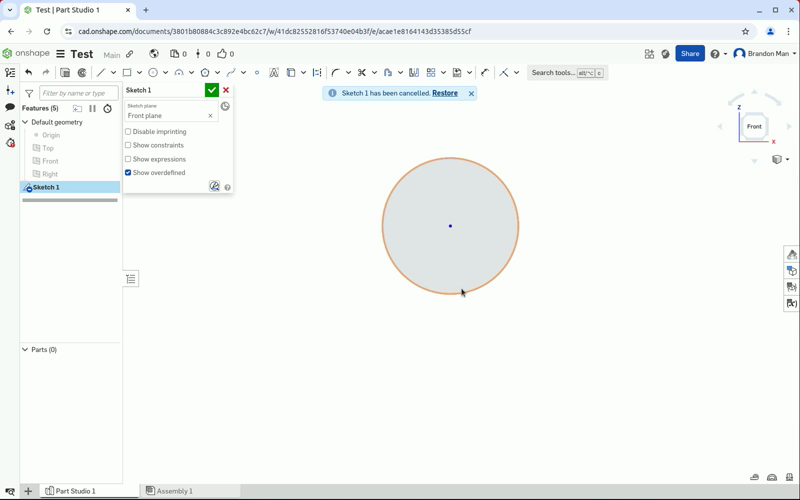
scroll(-6)
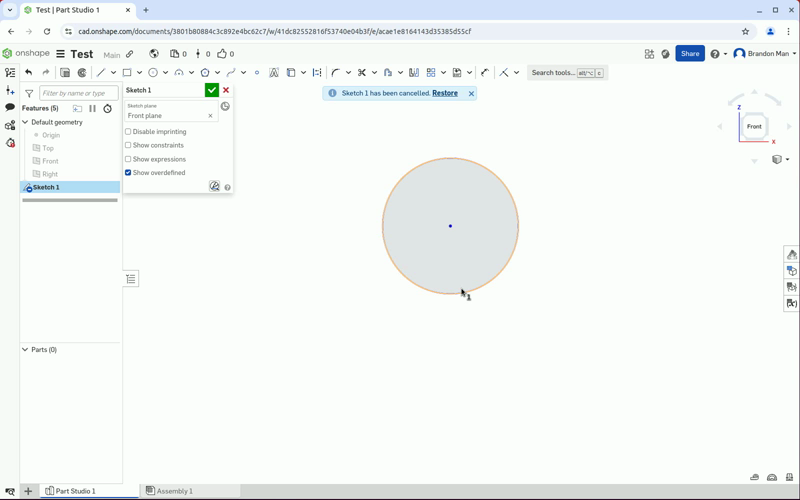
scroll(-6)
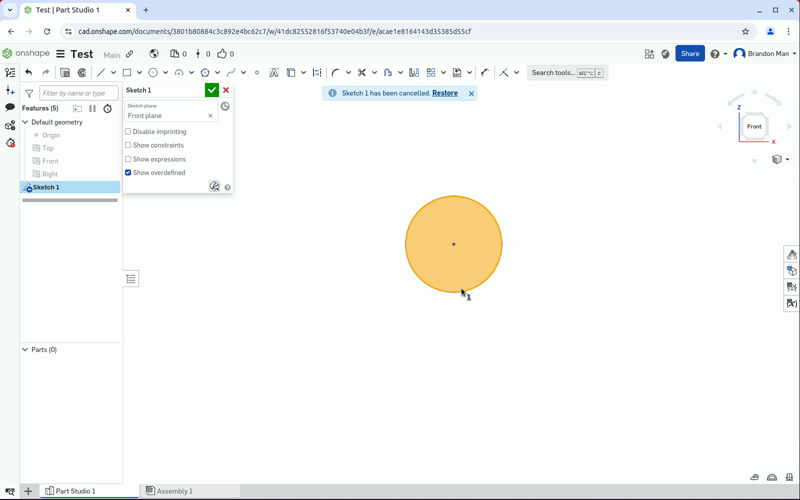
scroll(-6)
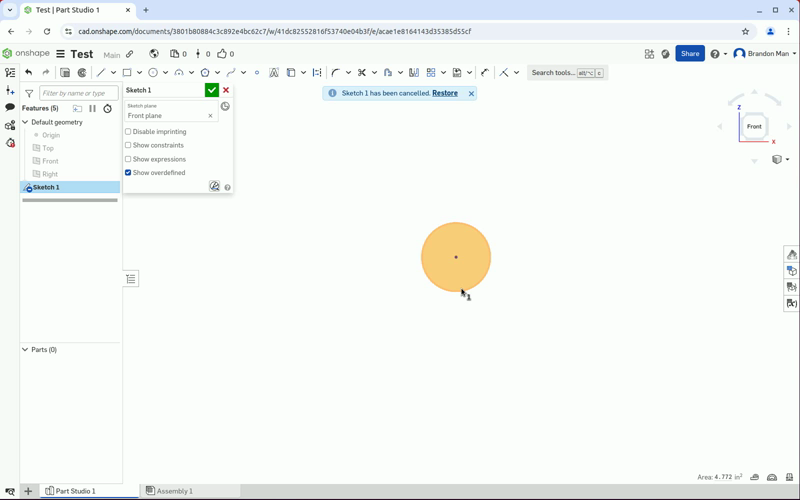
scroll(-6)
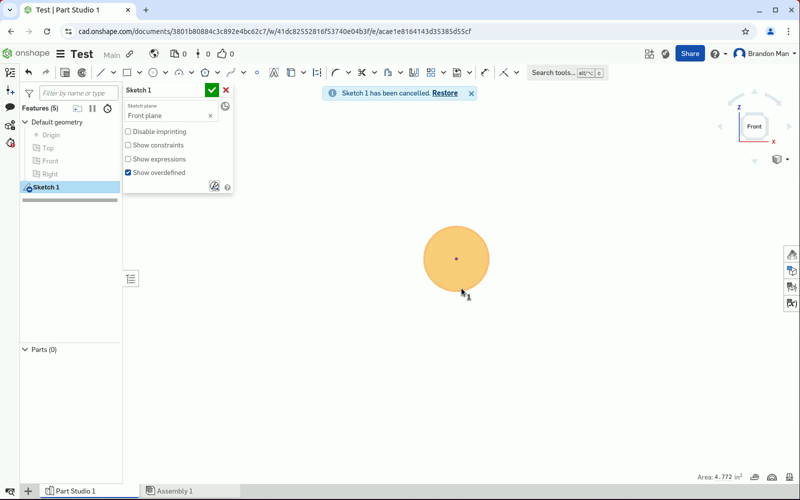
scroll(-6)
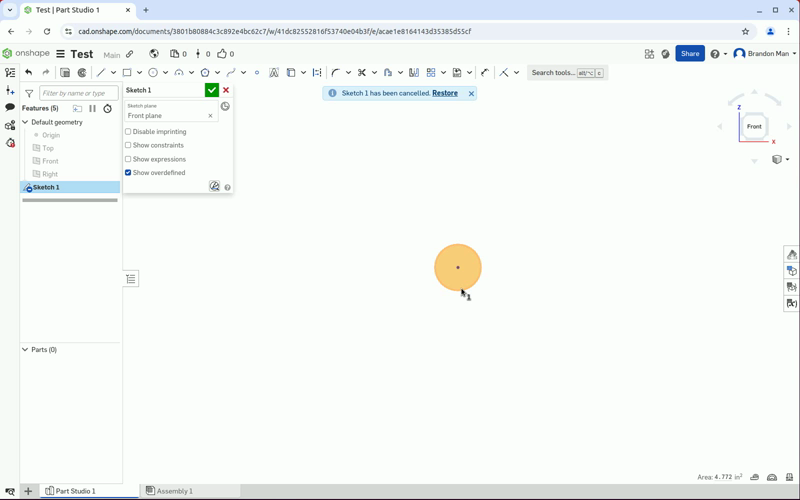
scroll(-6)
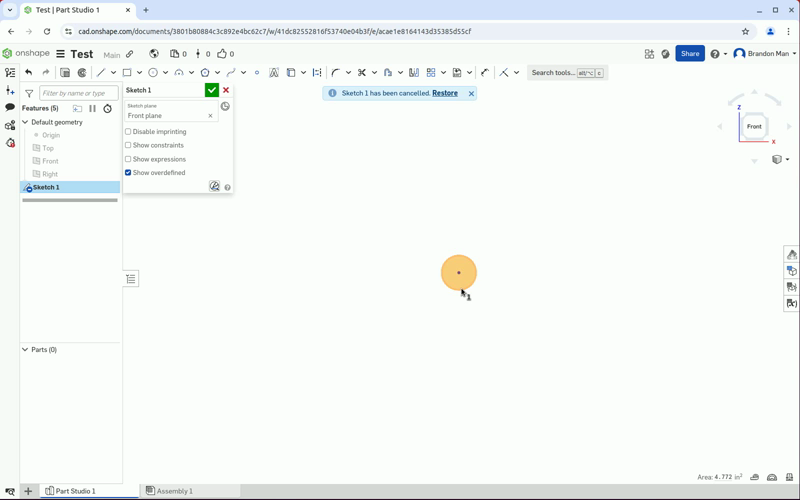
scroll(-6)
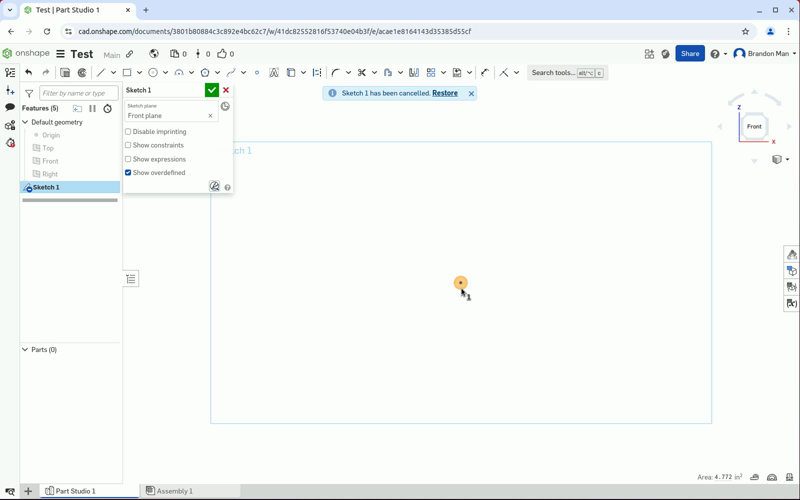
mouse_move(73, 352)
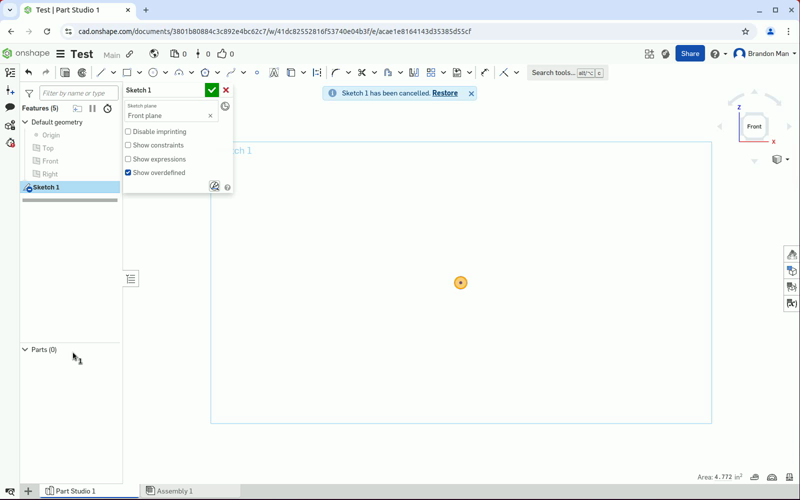
key(shift+y)
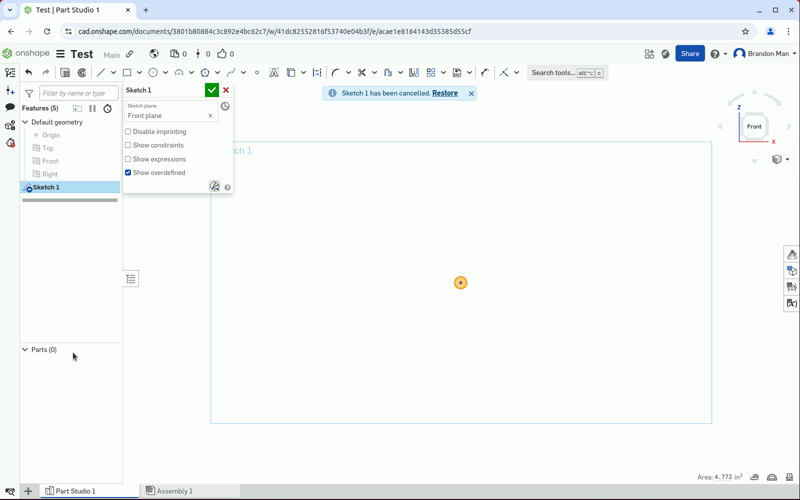
key(shift+e)
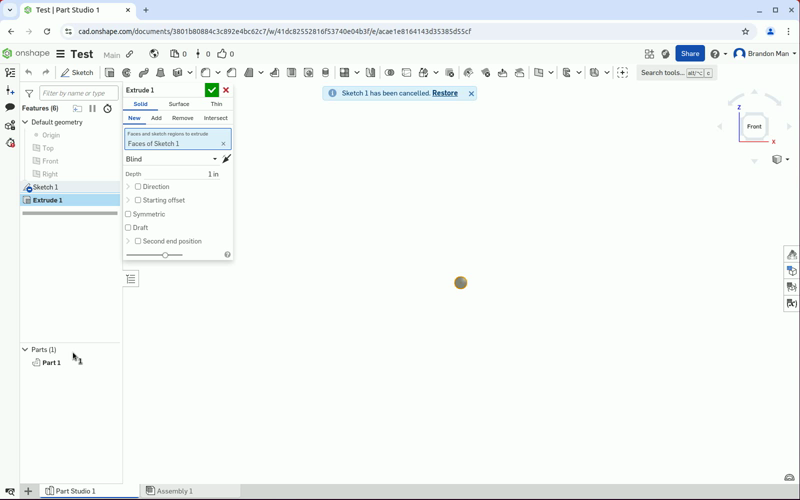
mouse_move(143, 106)
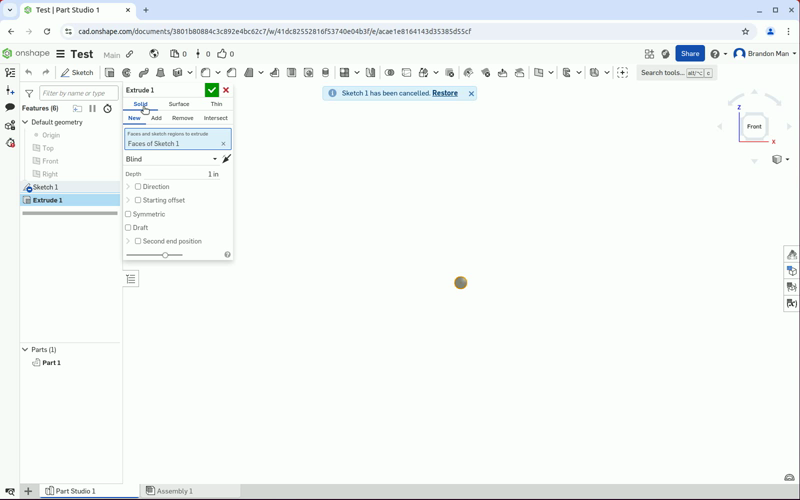
click(143, 106)
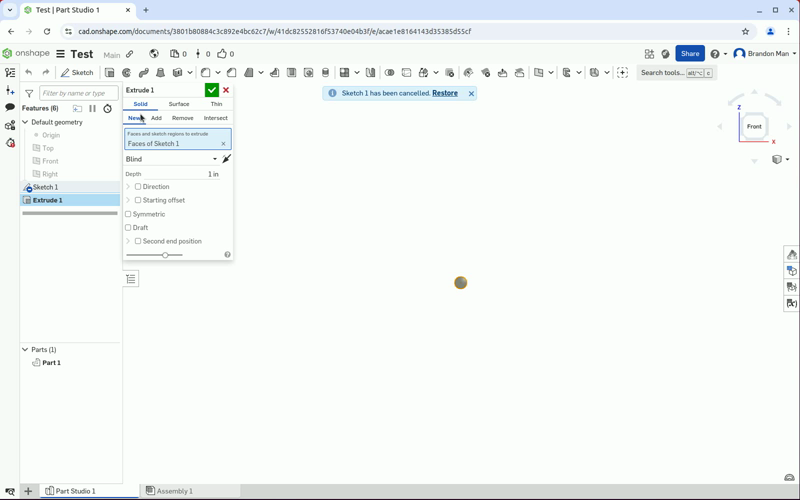
mouse_move(137, 120)
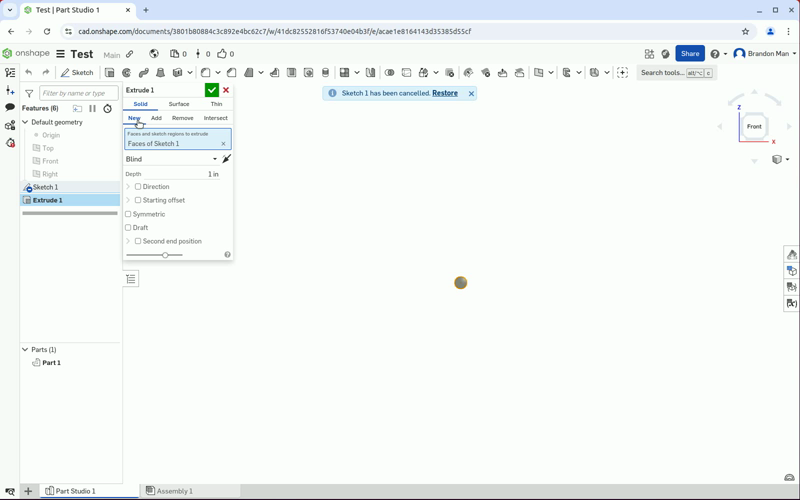
click(137, 120)
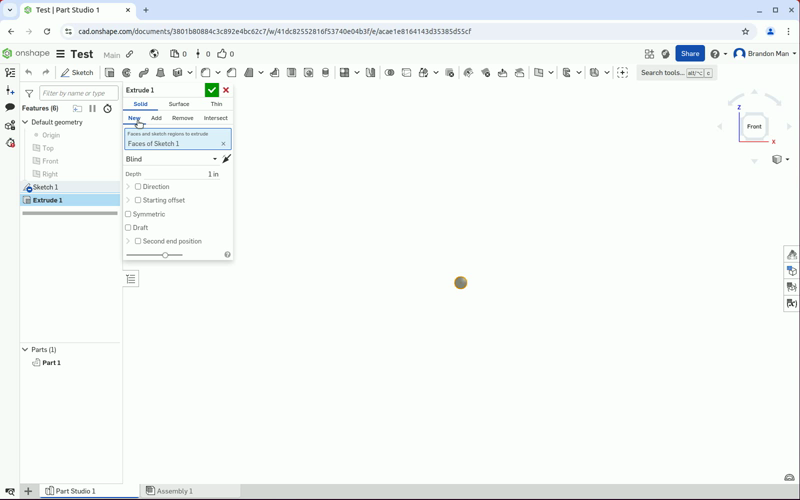
key(tab, 4)
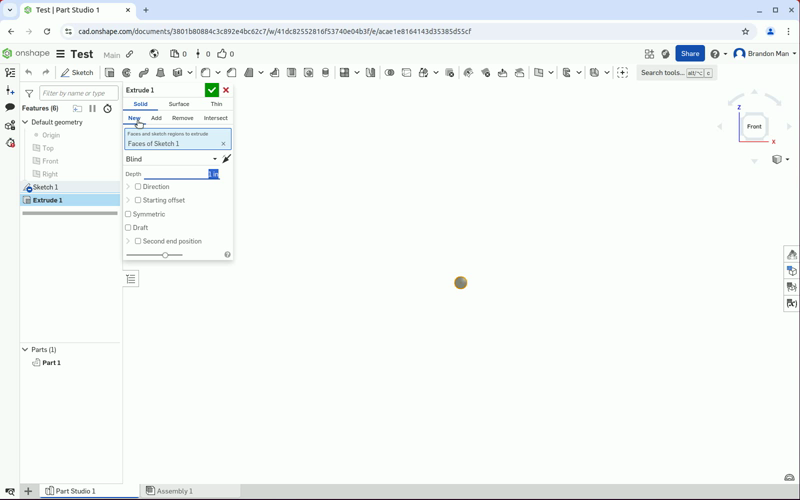
text(23.108)
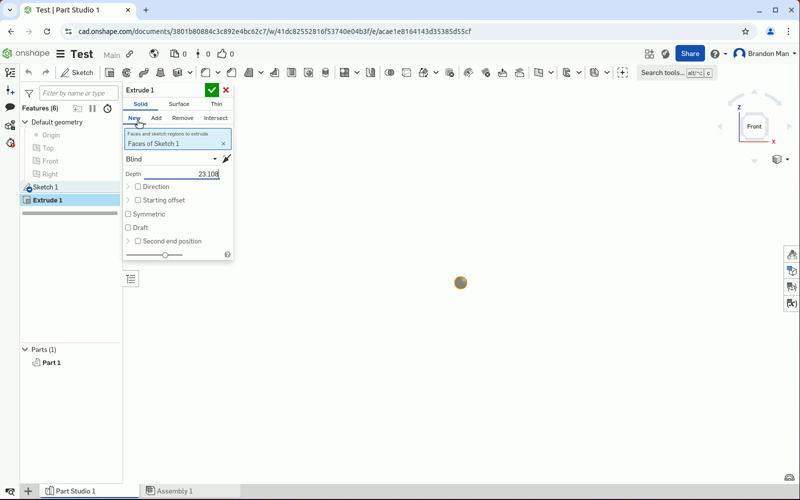
key(enter)
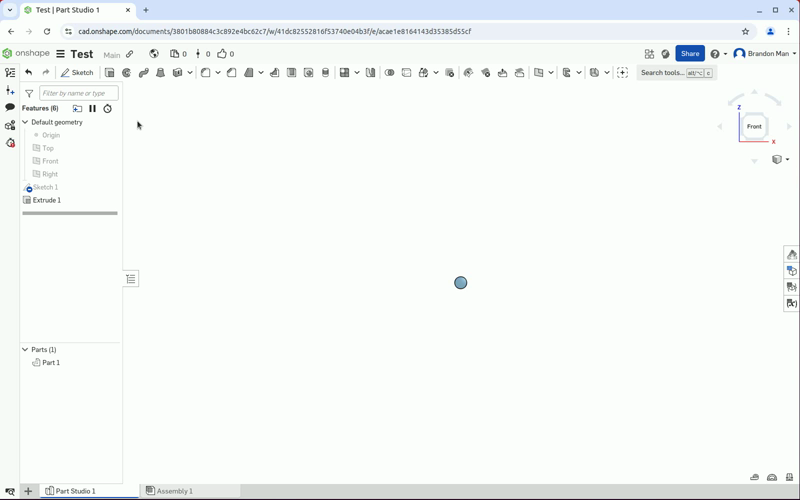
key(shift+h)
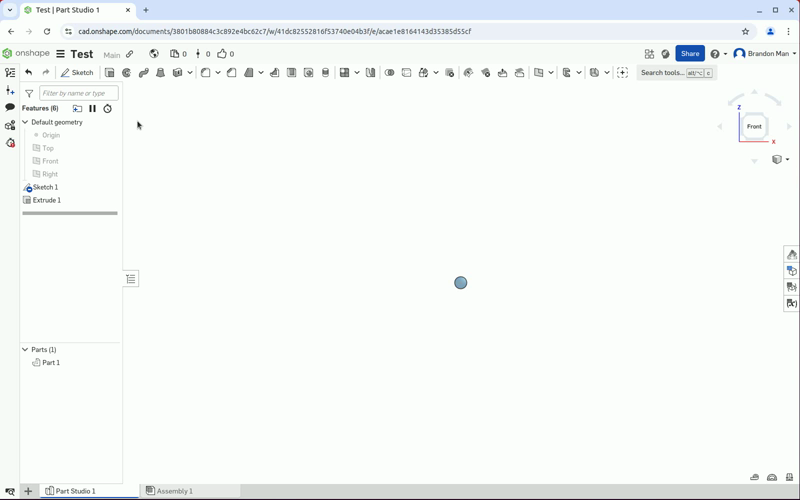
key(shift+h)
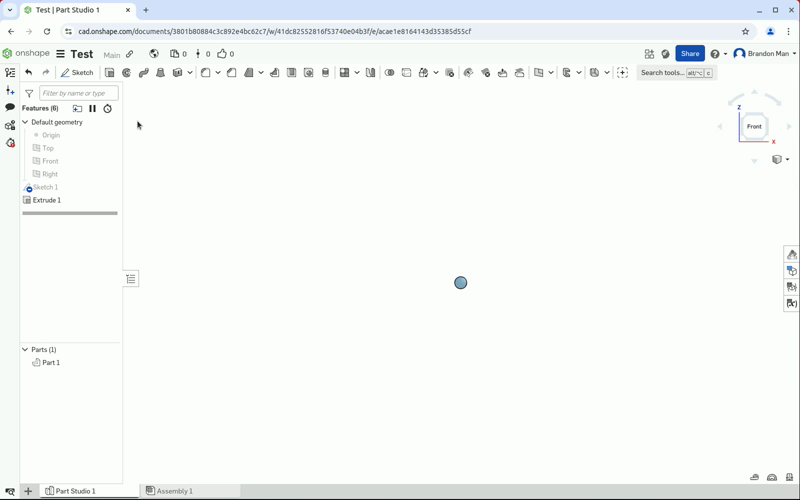
mouse_move(73, 189)
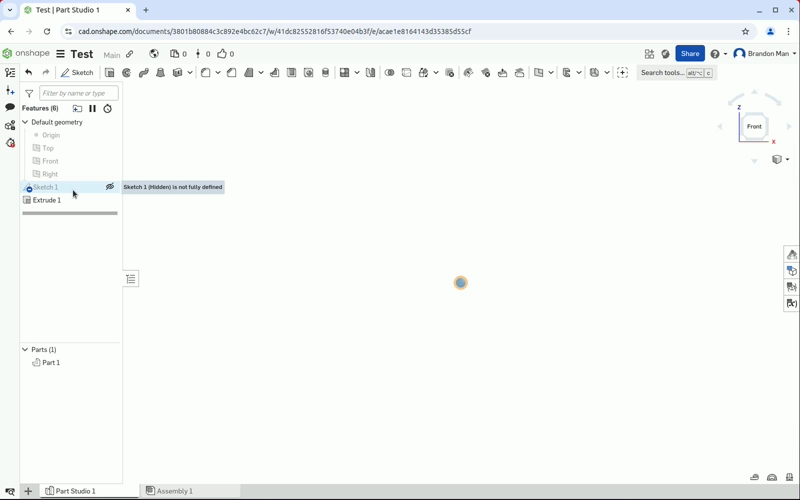
click(73, 189)
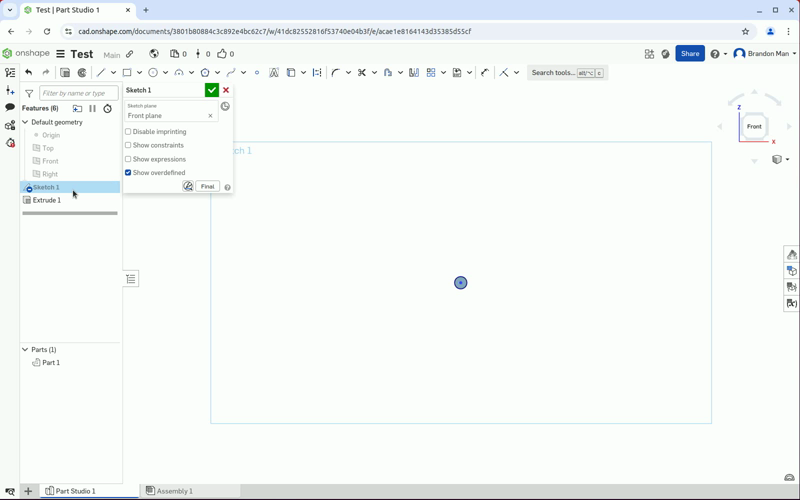
mouse_move(229, 92)
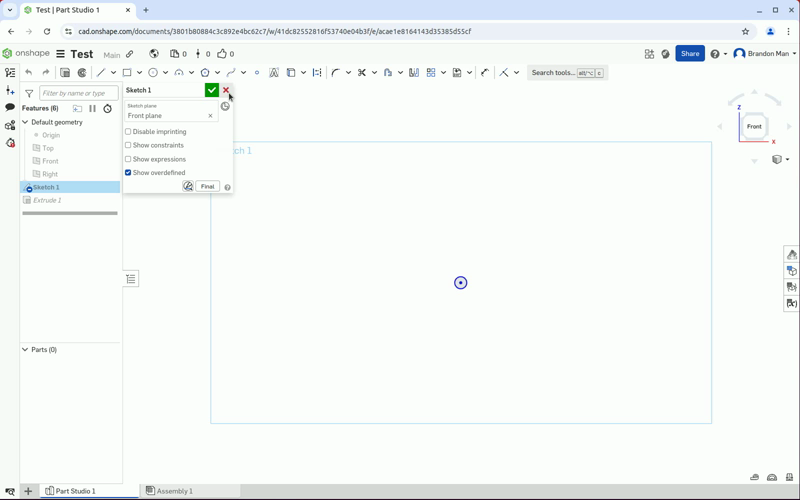
click(229, 92)
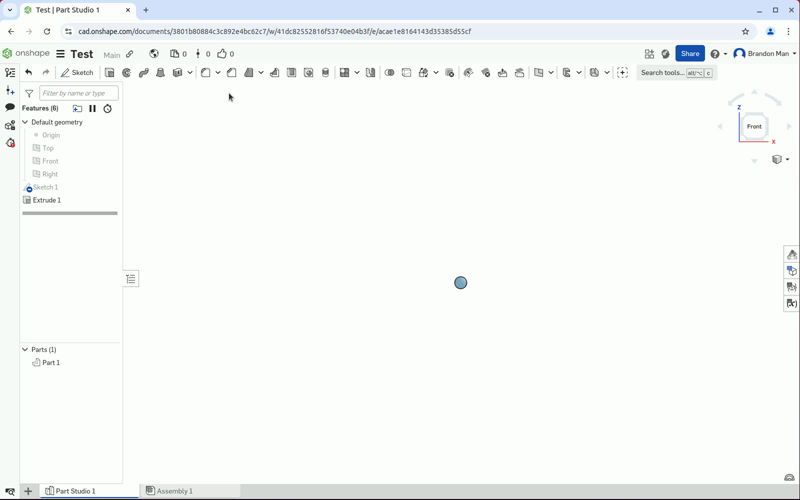
mouse_move(73, 352)
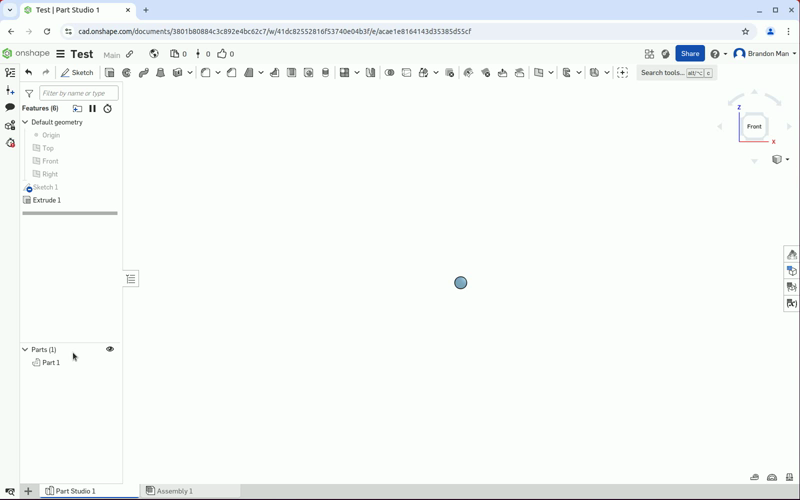
key(y)
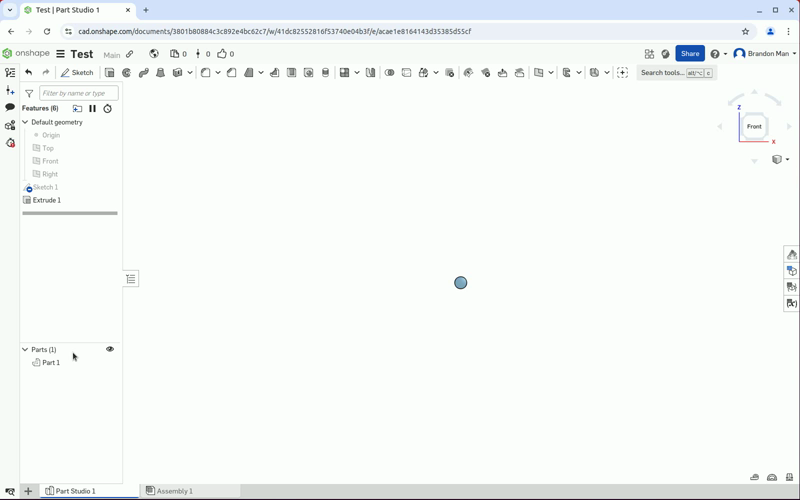
key(shift+p)
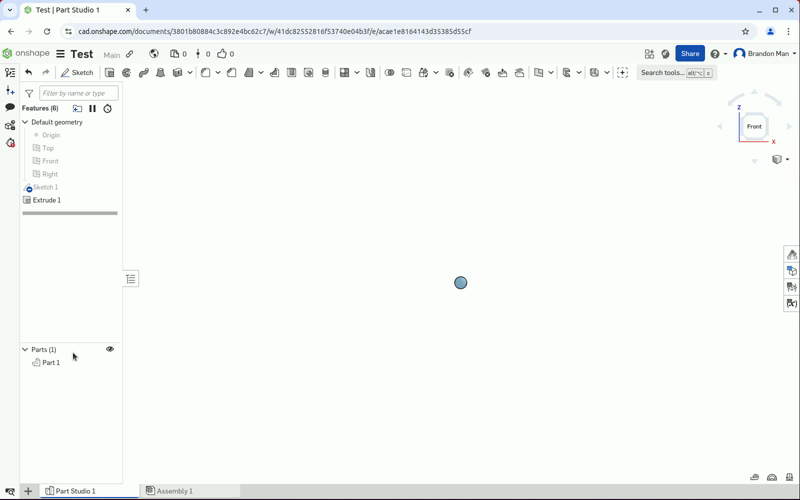
key(space)
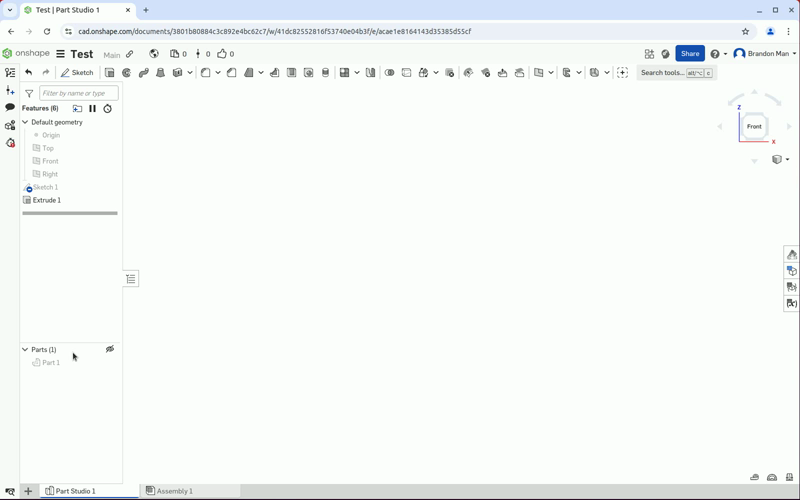
key_down(shift)
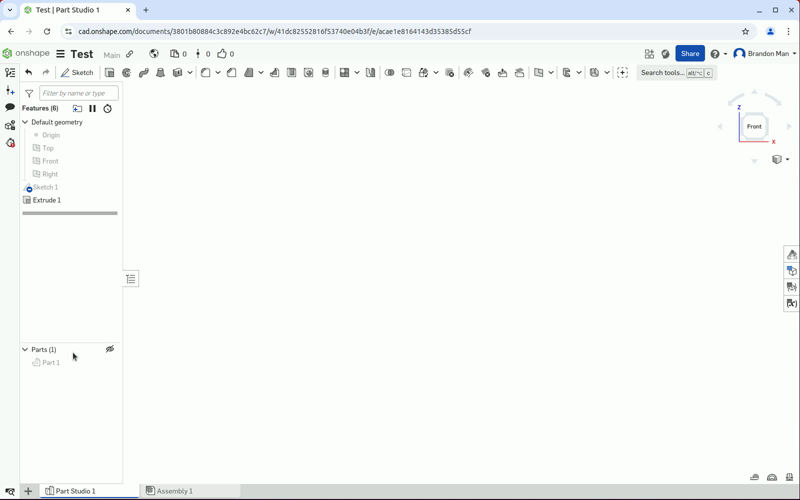
key(left)
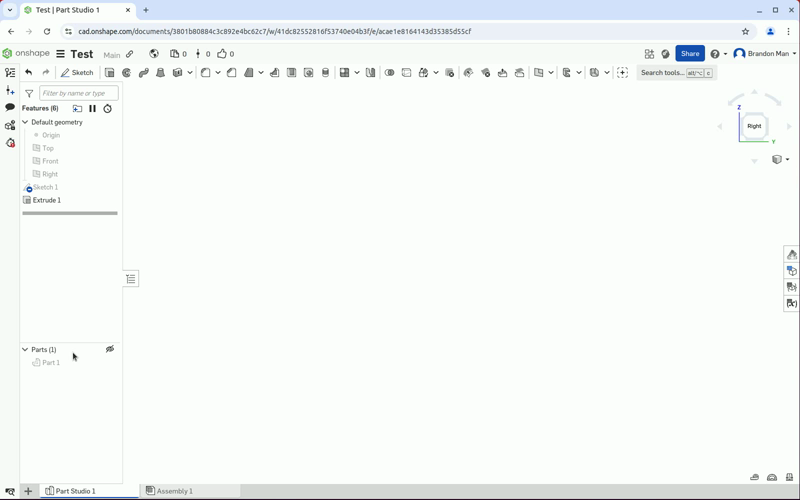
key_up(shift)
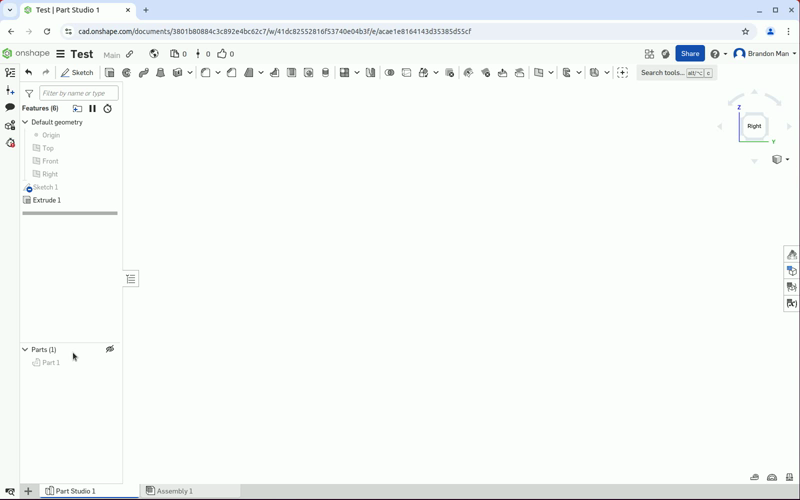
mouse_move(73, 352)
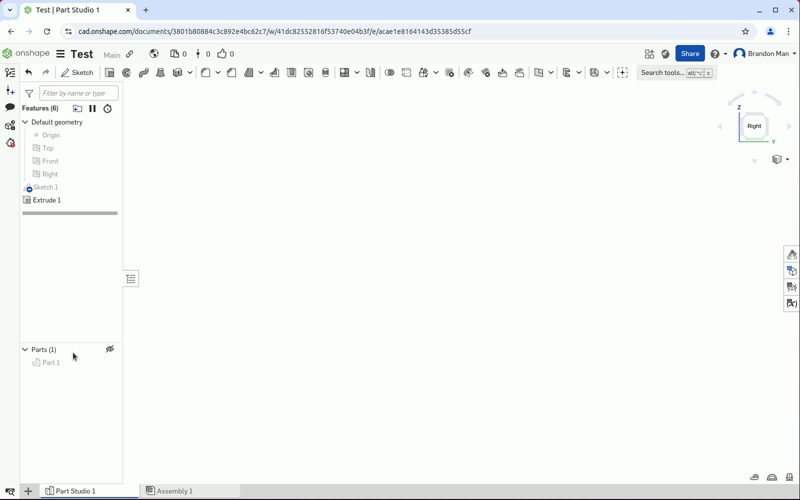
key(shift+y)
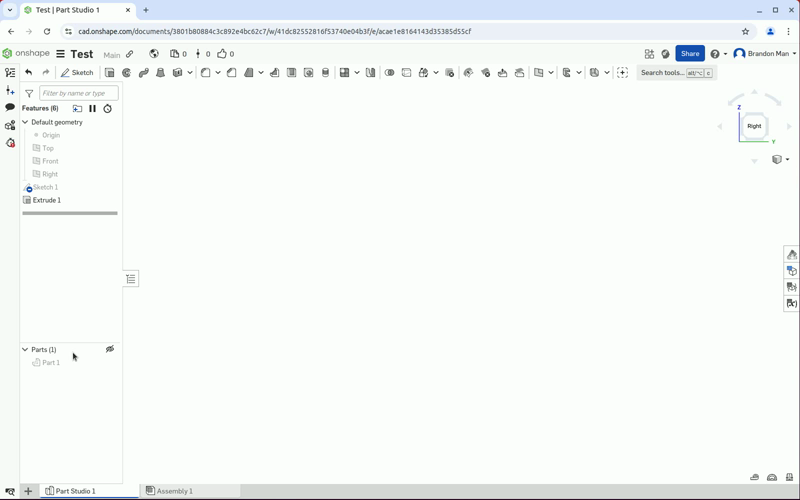
key(shift+s)
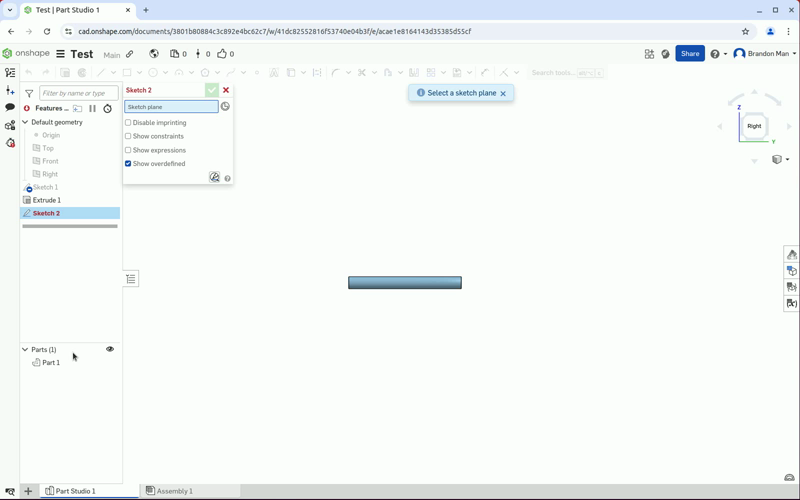
mouse_move(73, 176)
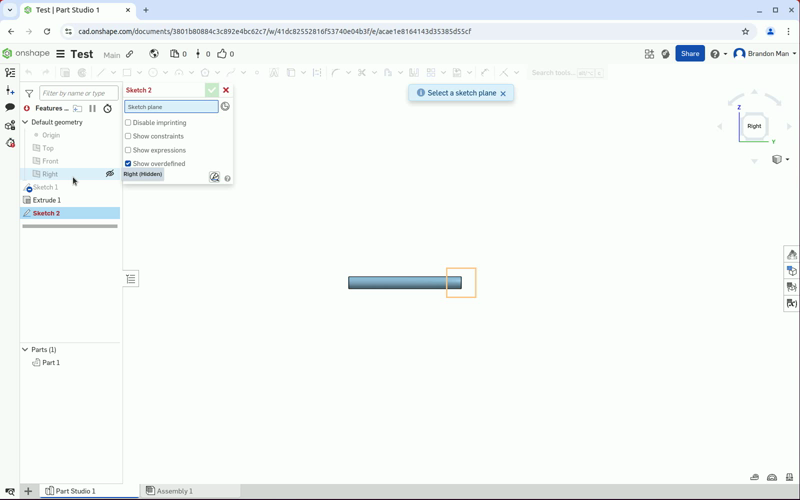
click(73, 176)
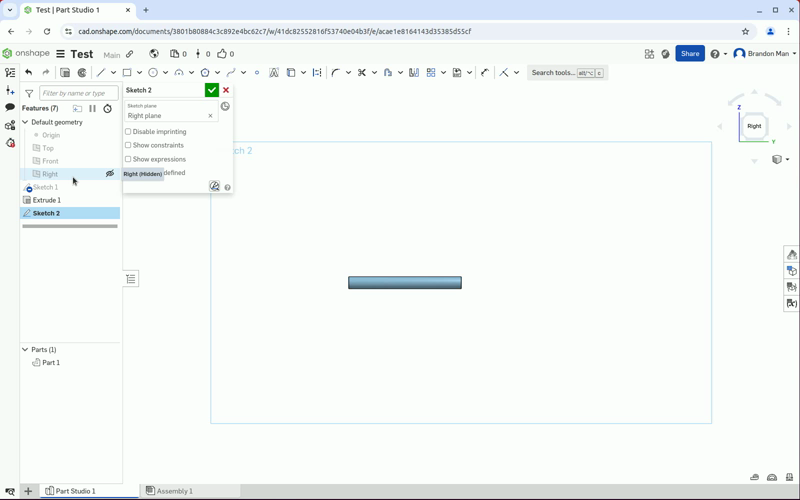
mouse_move(73, 352)
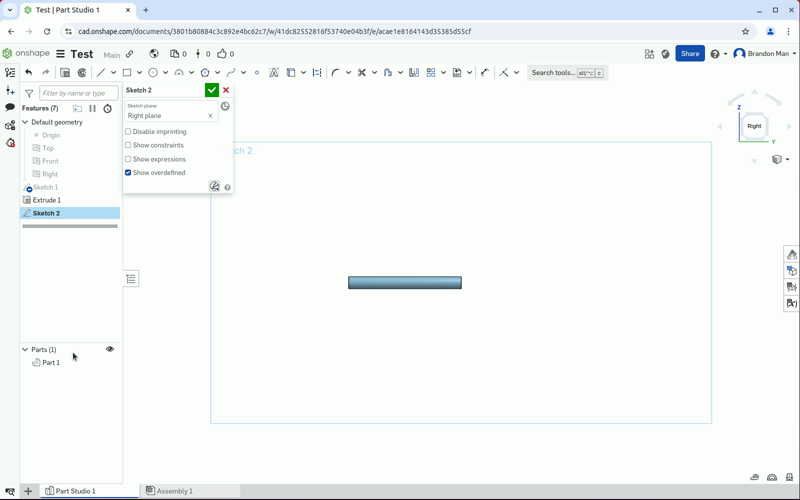
key(y)
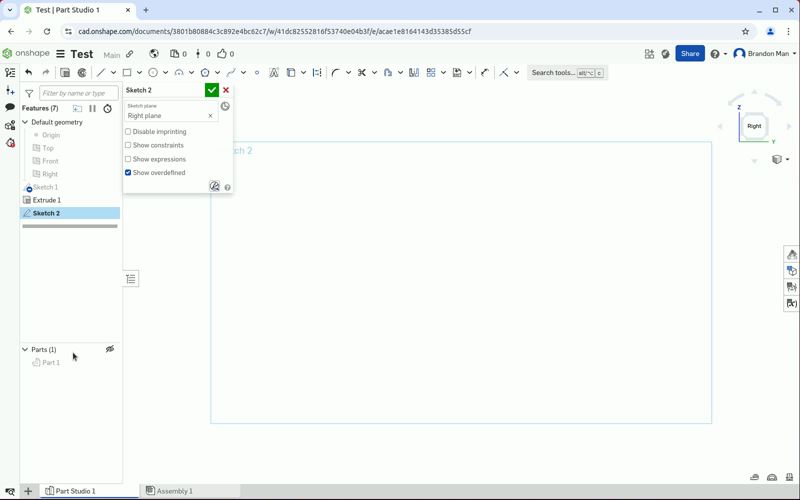
key(l)
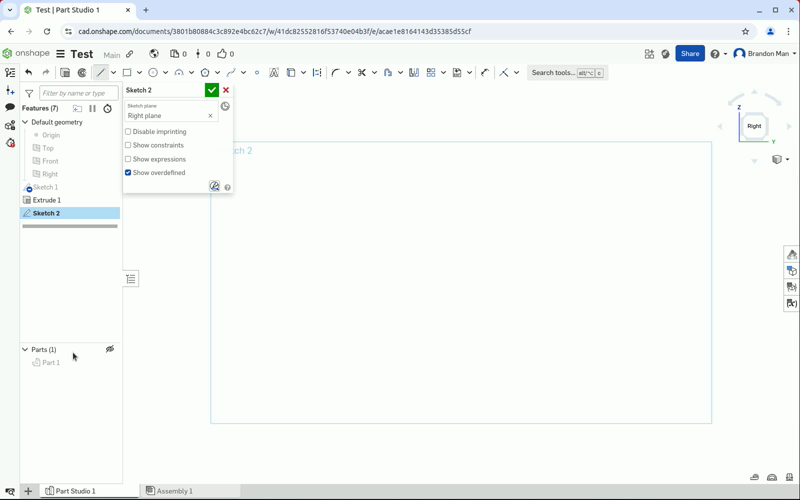
key_down(shift)
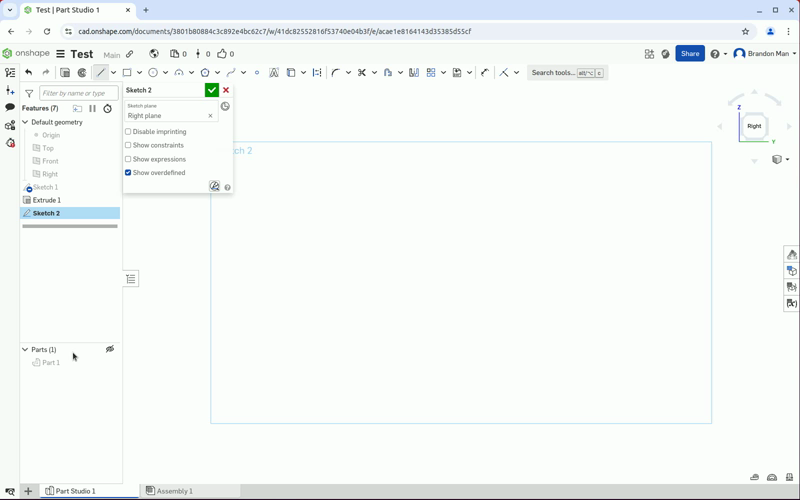
mouse_move(425, 279)
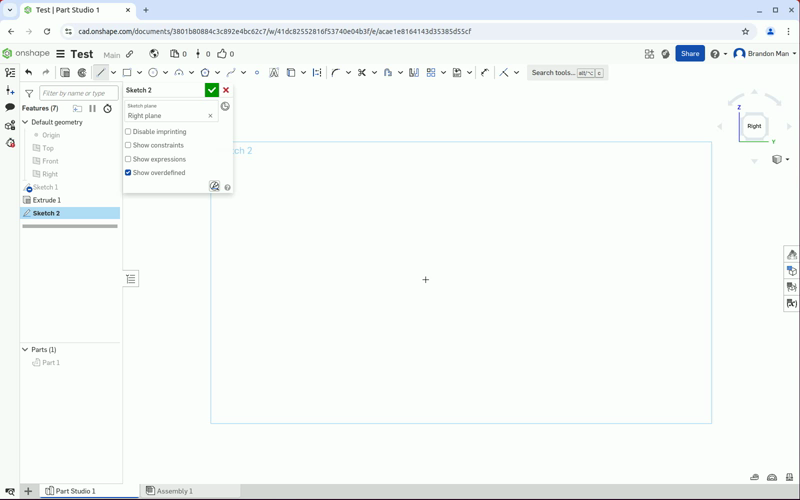
click(425, 279)
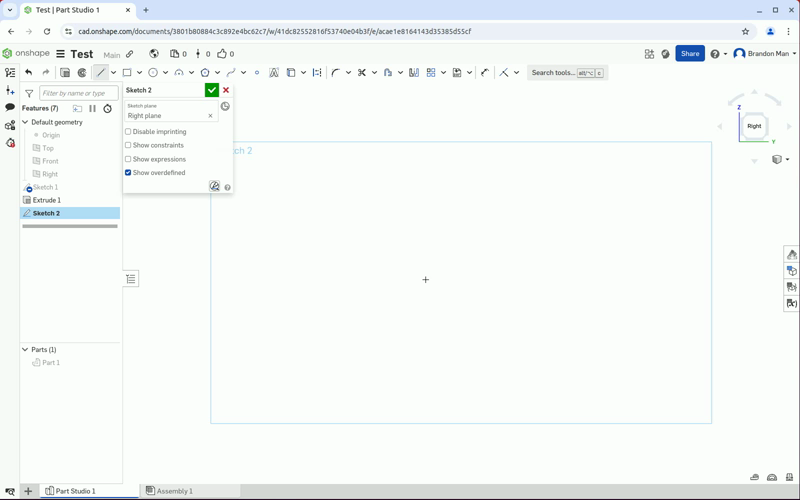
key_up(shift)
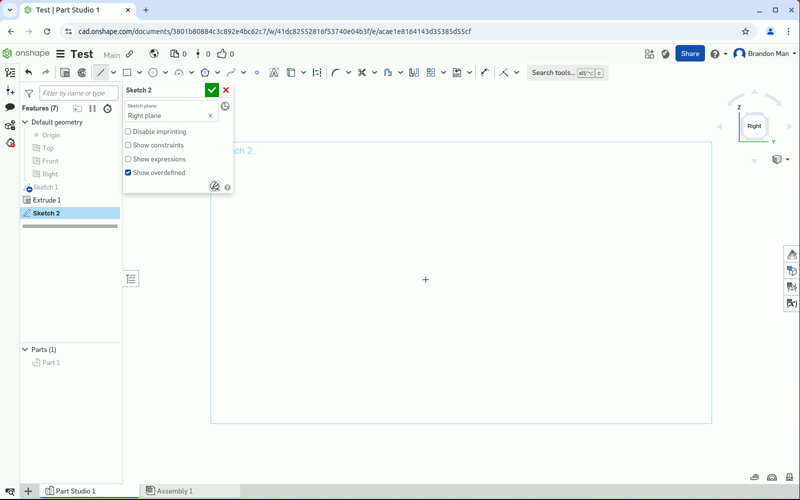
key_down(shift)
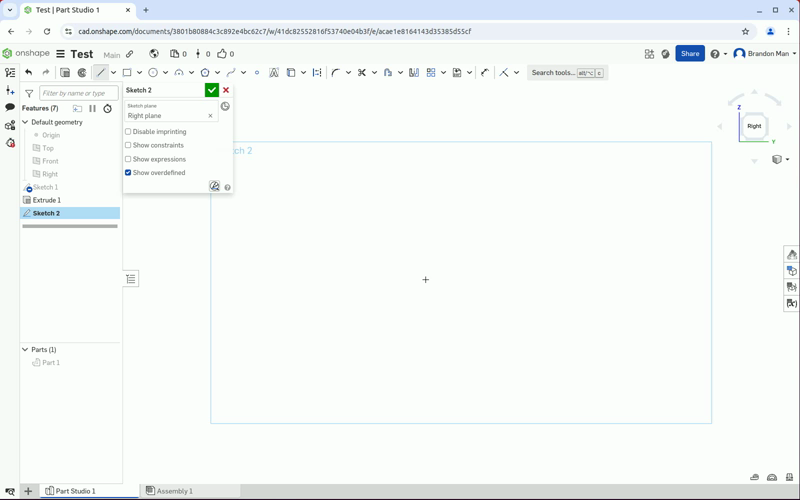
mouse_move(455, 279)
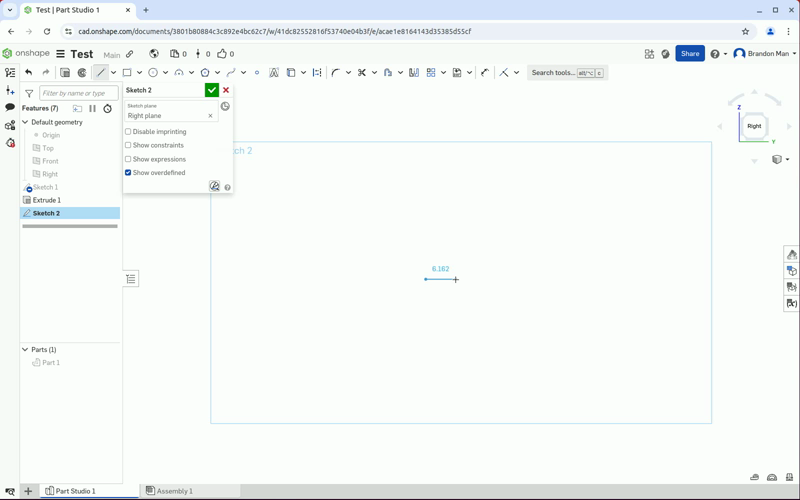
mouse_move(437, 279)
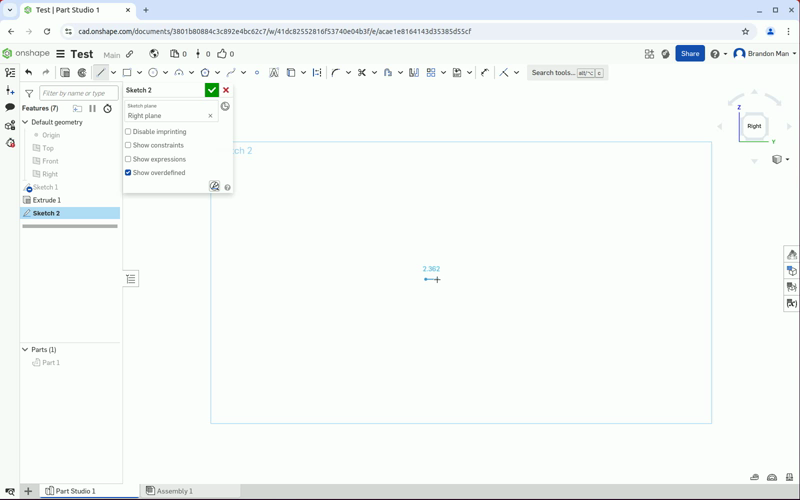
click(437, 279)
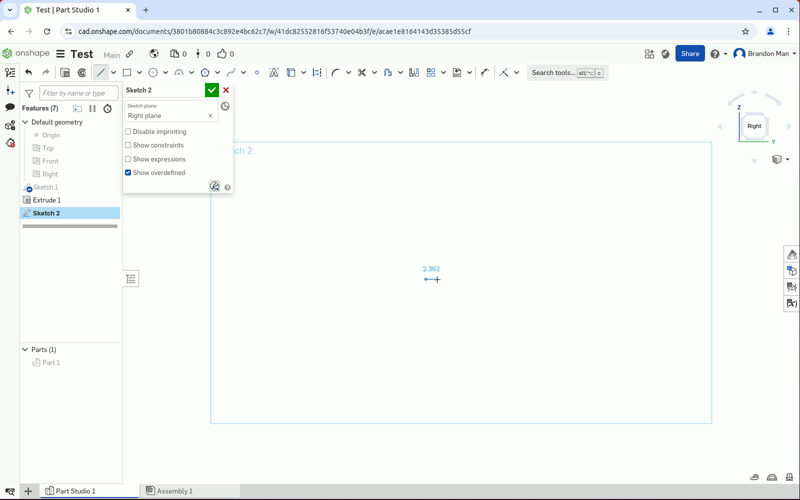
key_up(shift)
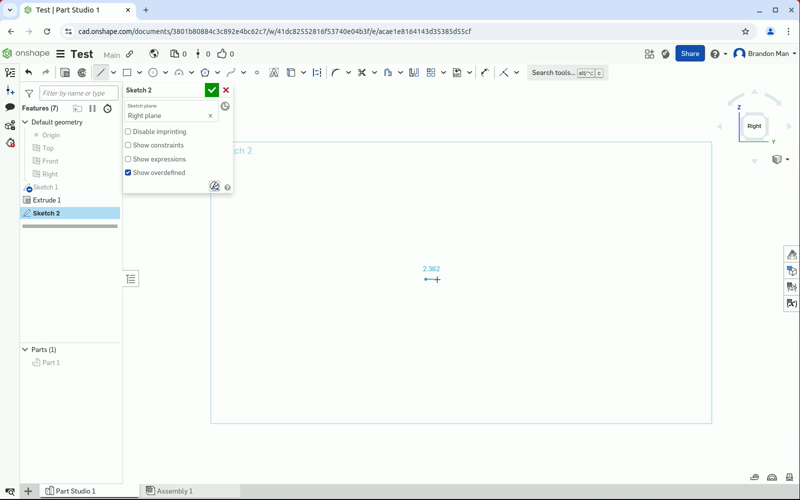
key_down(shift)
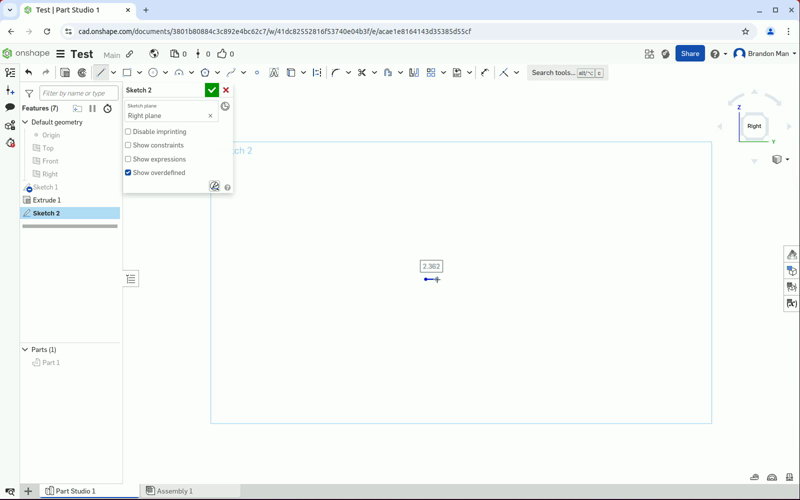
mouse_move(467, 279)
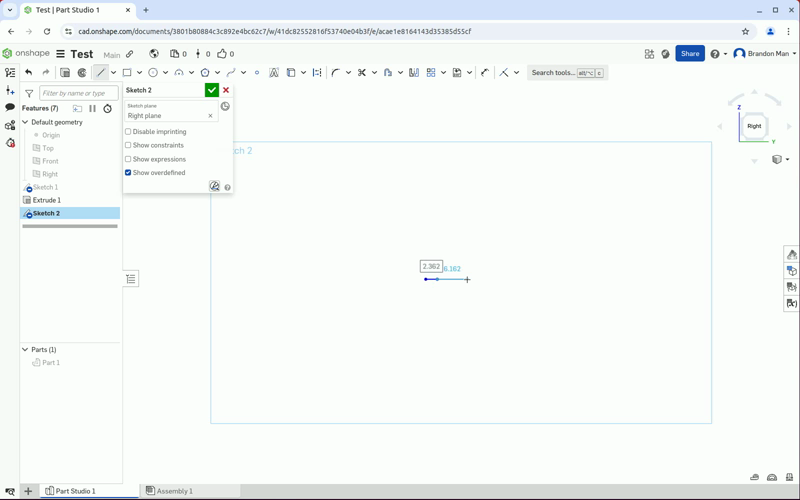
mouse_move(437, 272)
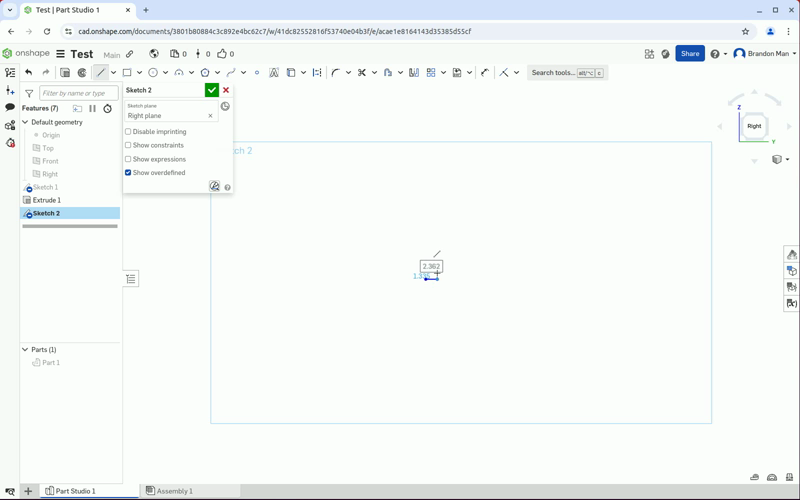
scroll(6)
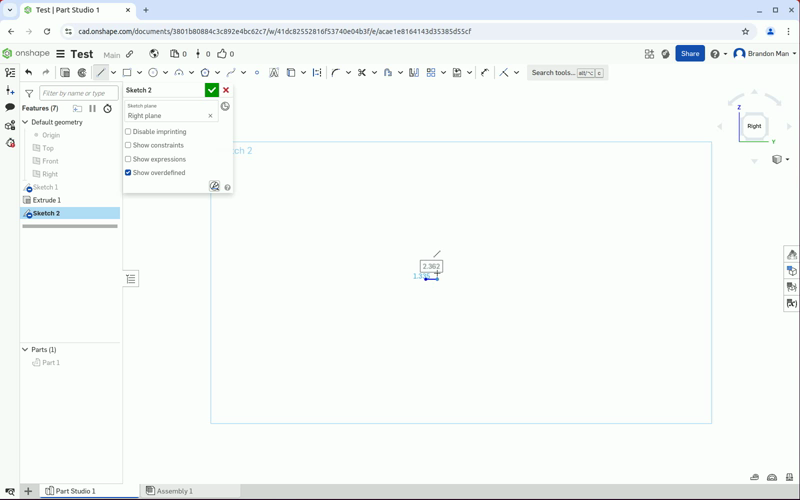
scroll(6)
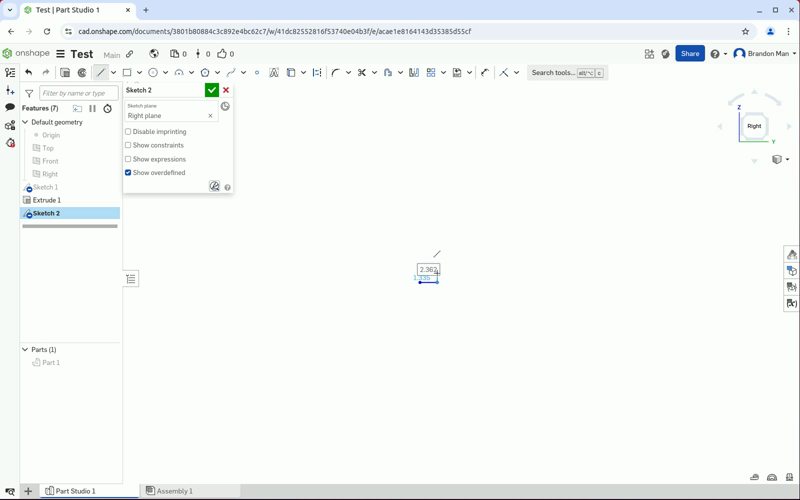
scroll(6)
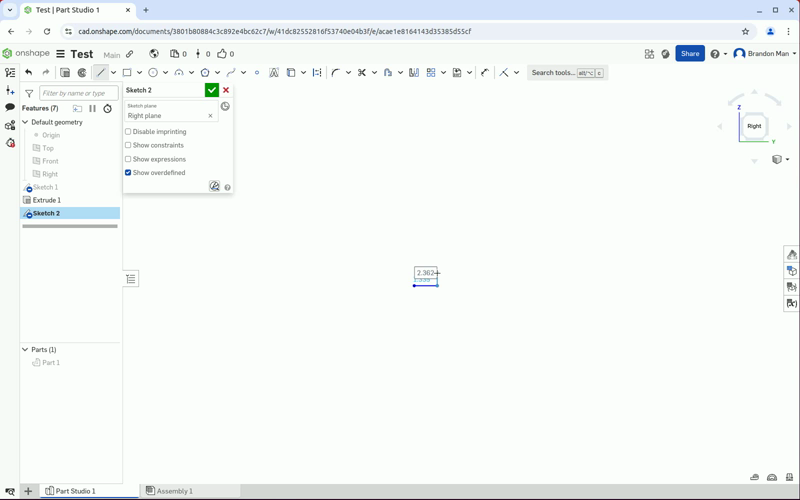
scroll(6)
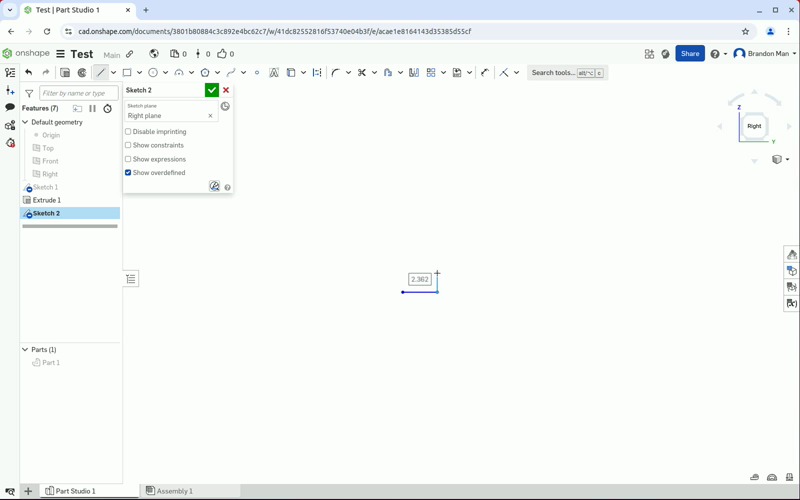
scroll(6)
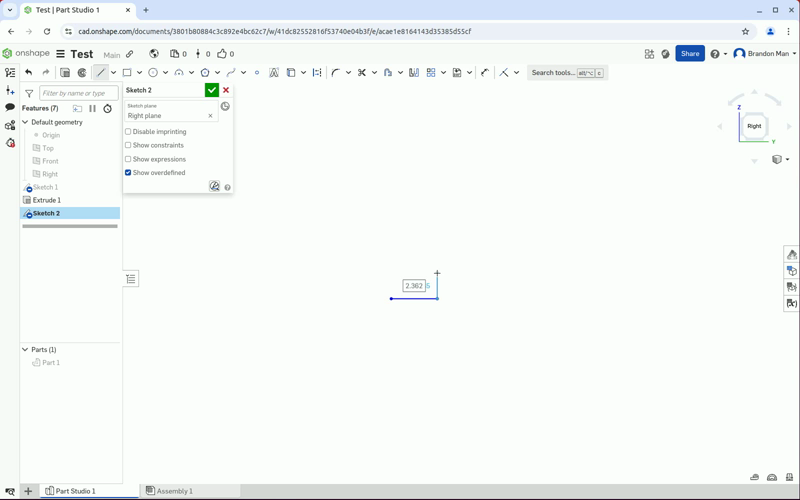
scroll(6)
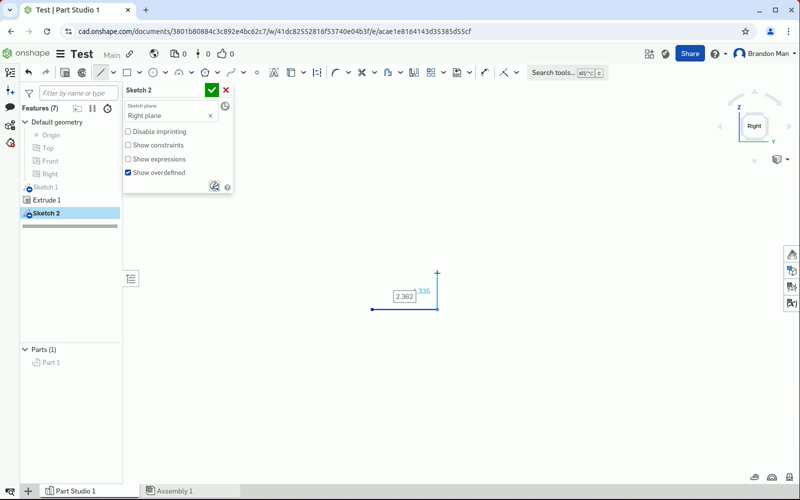
scroll(6)
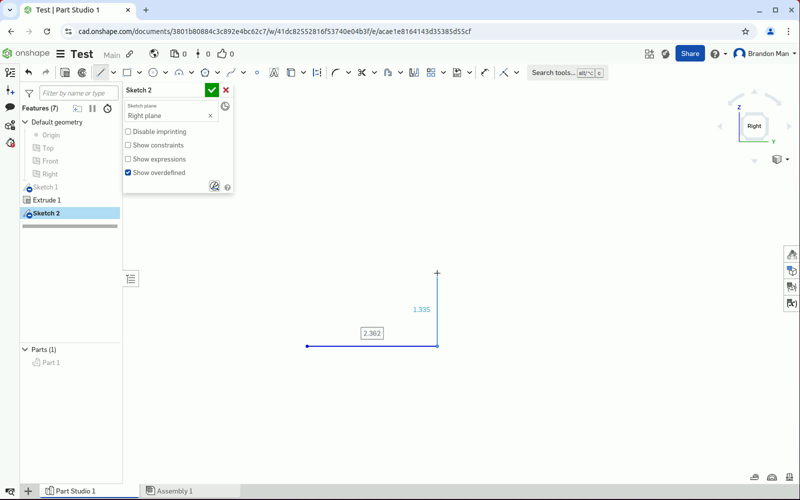
click(437, 272)
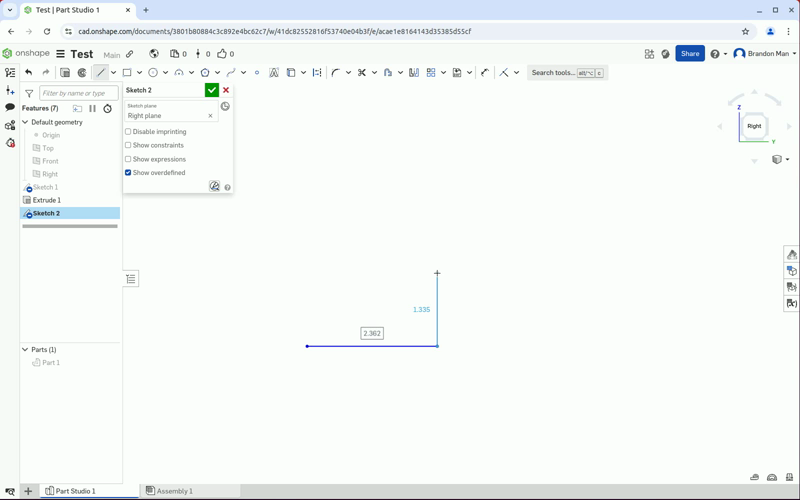
scroll(-6)
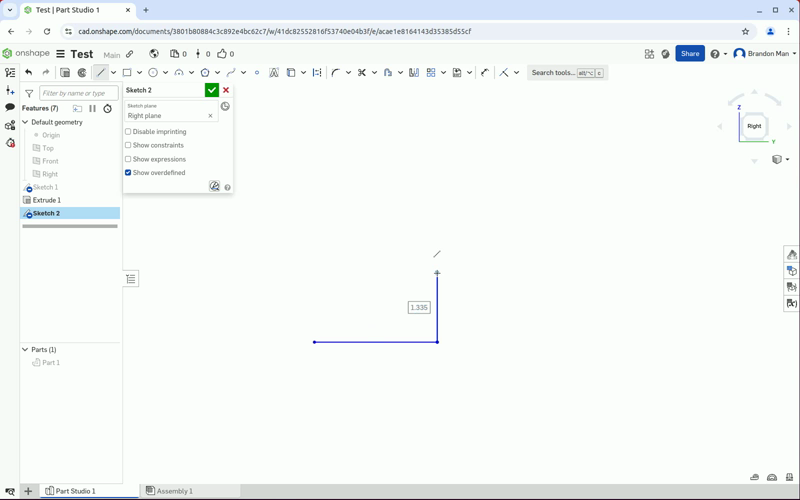
scroll(-6)
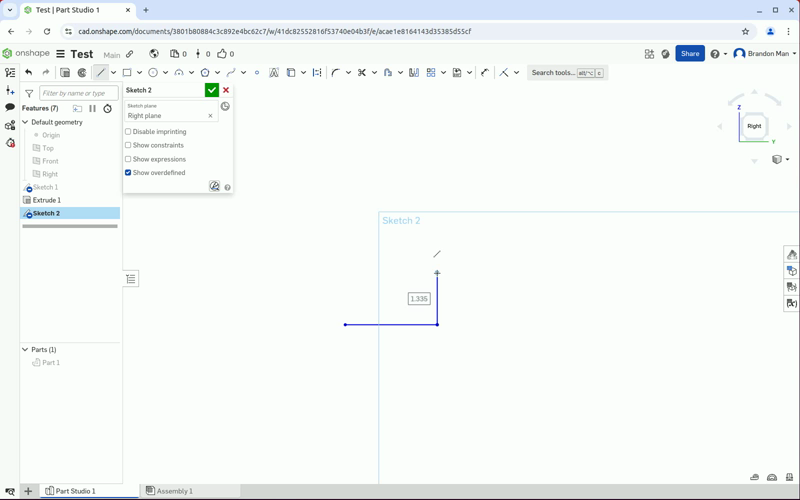
scroll(-6)
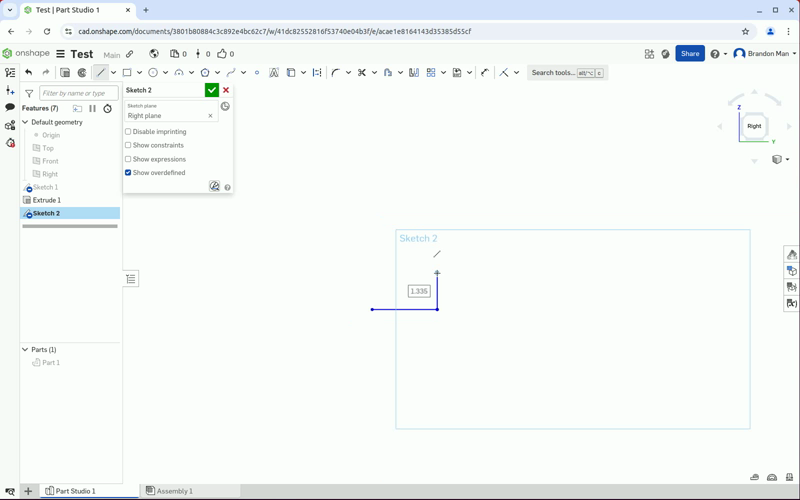
scroll(-6)
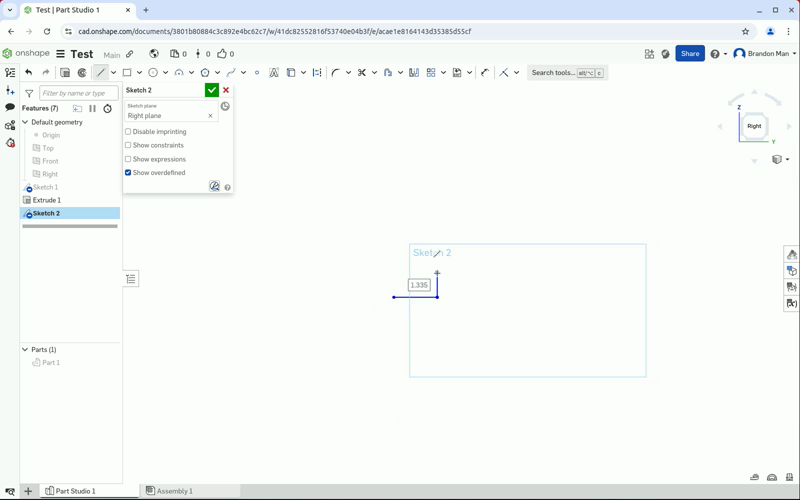
scroll(-6)
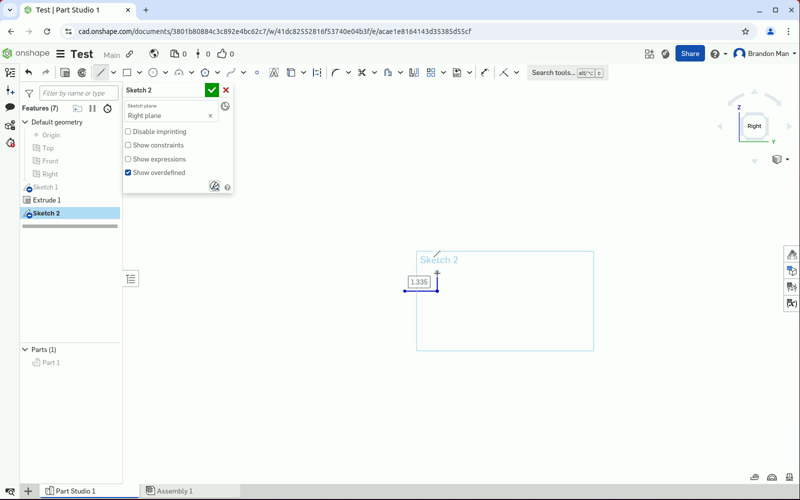
scroll(-6)
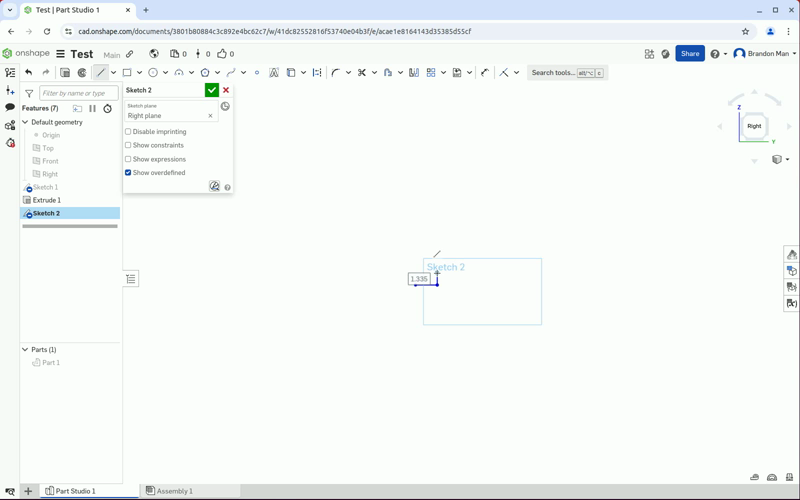
scroll(-6)
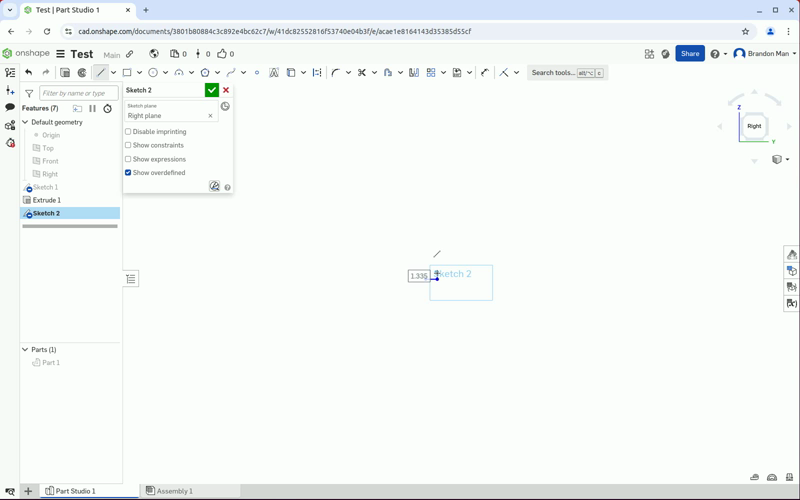
key_up(shift)
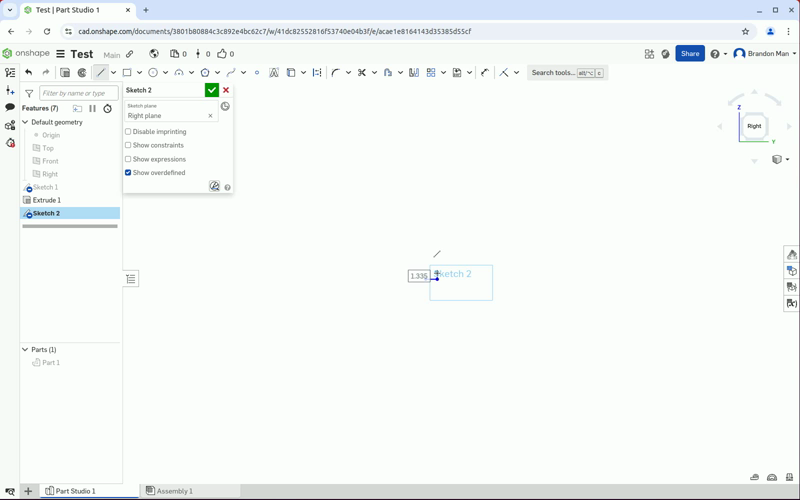
key_down(shift)
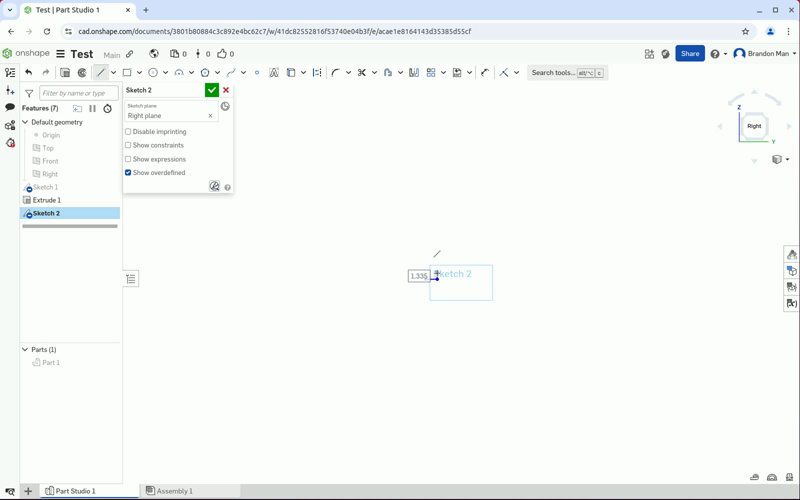
mouse_move(467, 272)
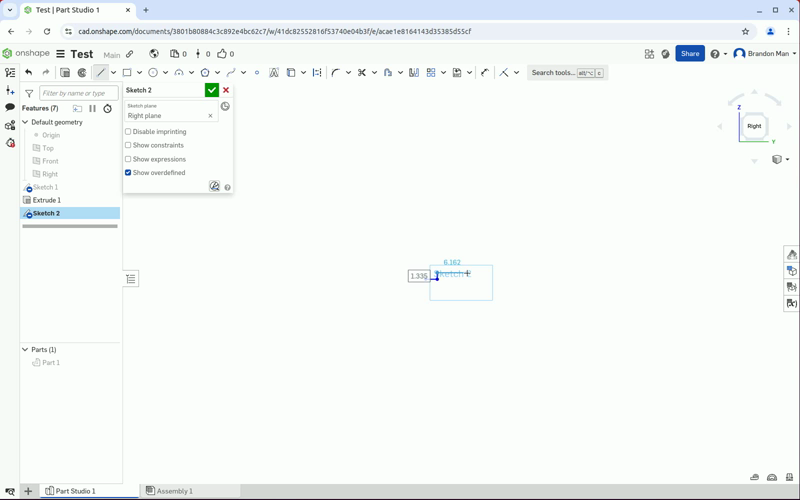
mouse_move(425, 272)
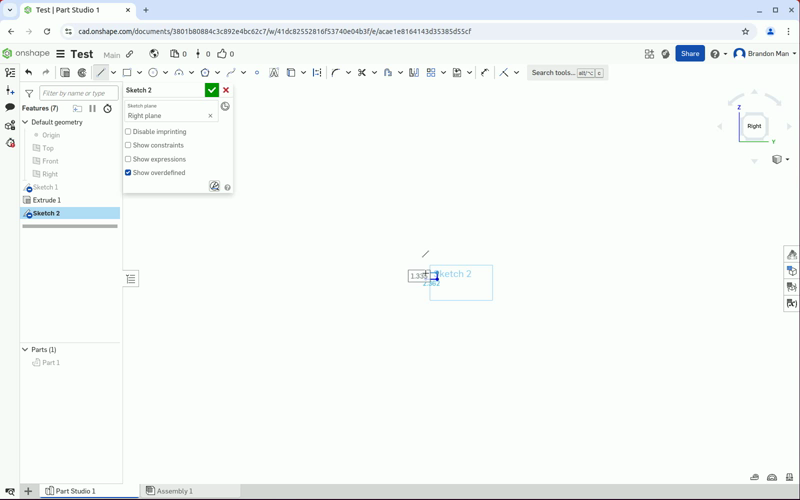
click(425, 272)
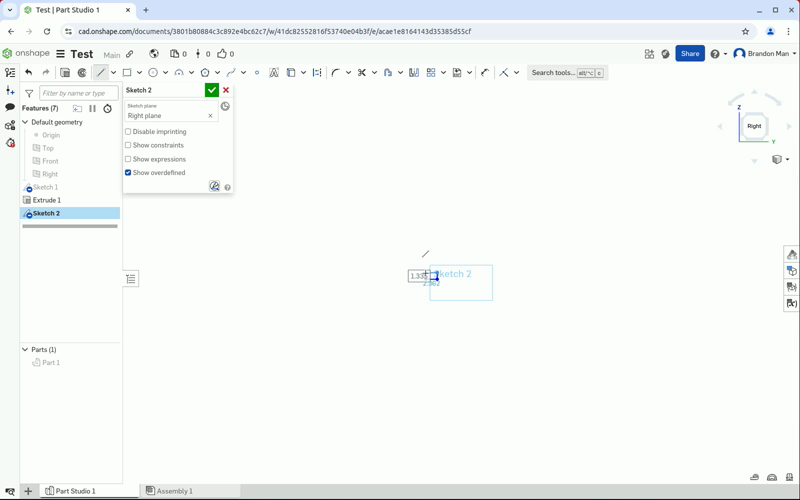
key_up(shift)
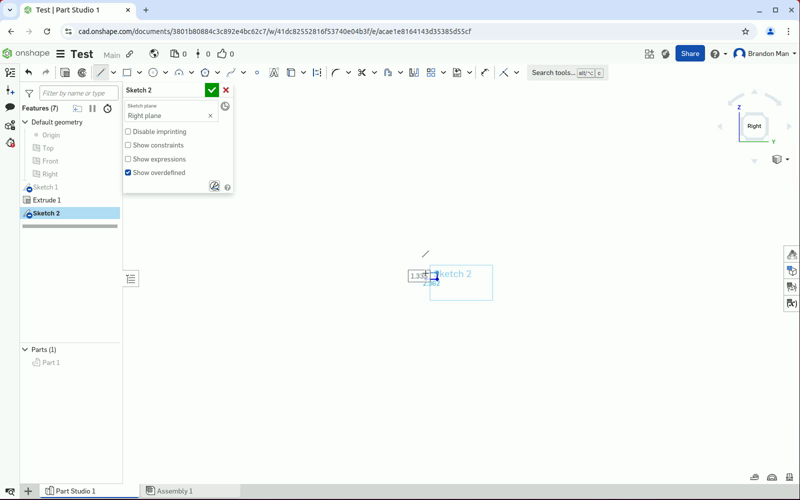
mouse_move(455, 272)
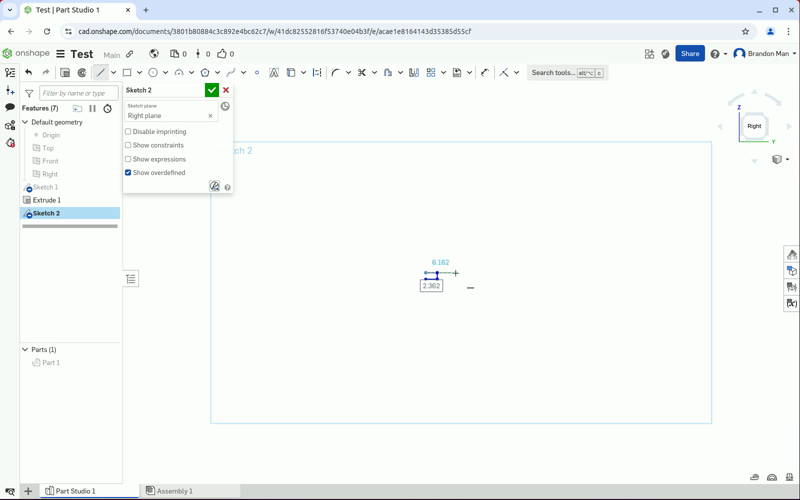
key_down(shift)
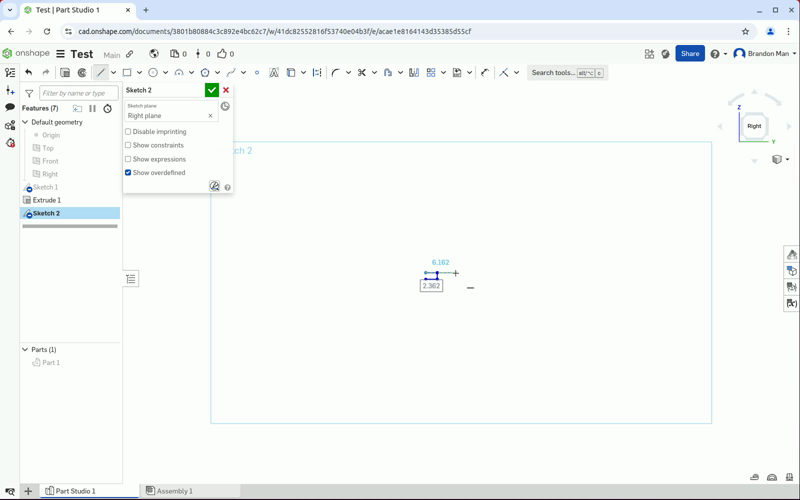
mouse_move(425, 279)
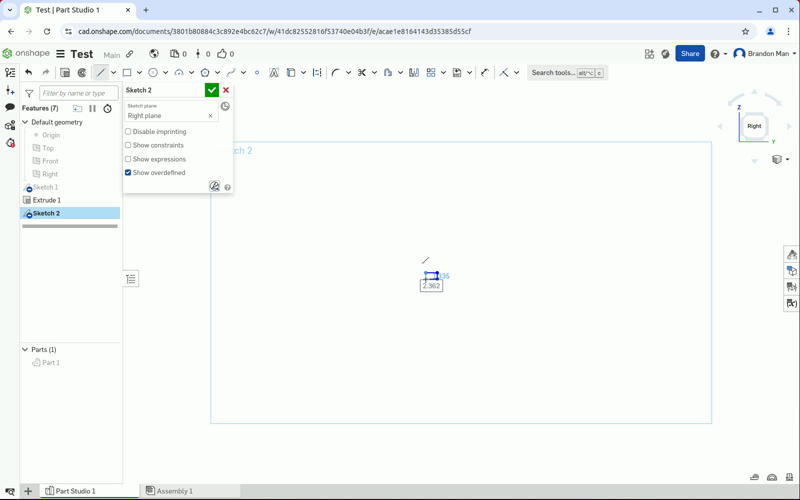
scroll(6)
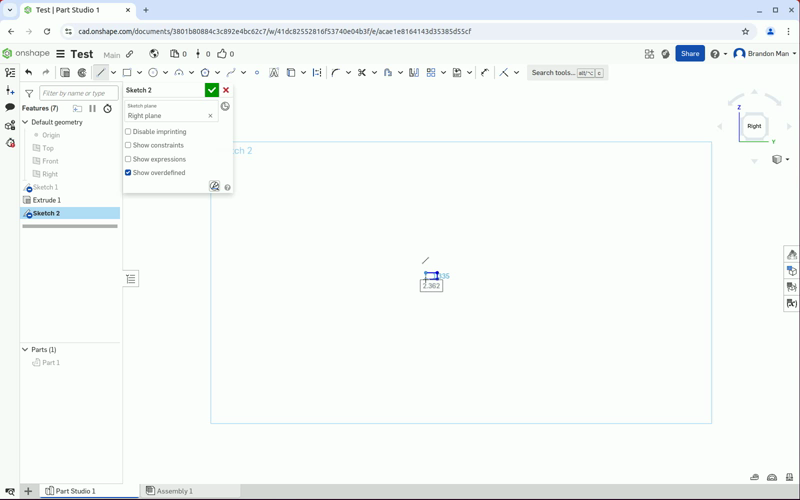
scroll(6)
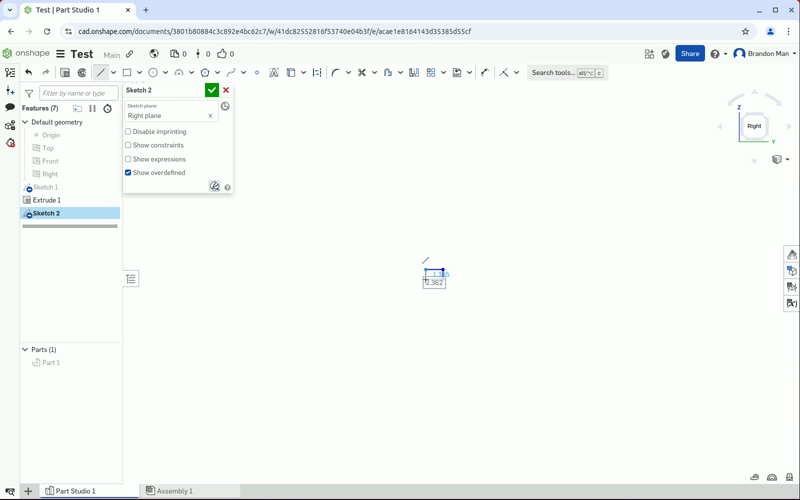
scroll(6)
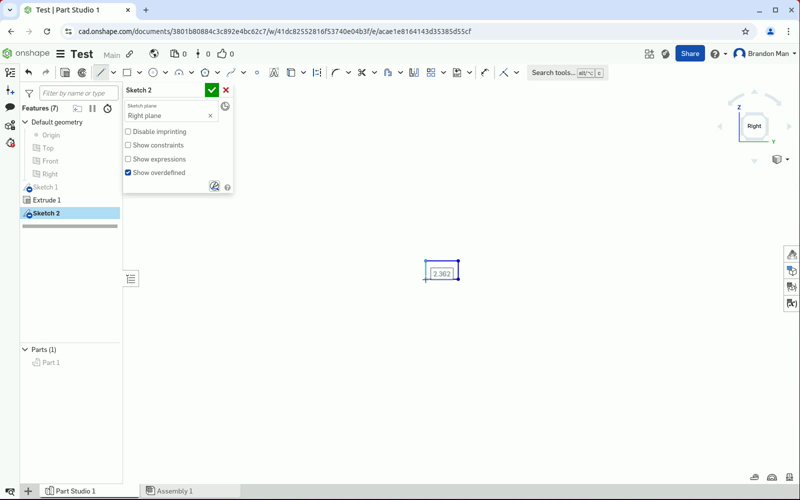
scroll(6)
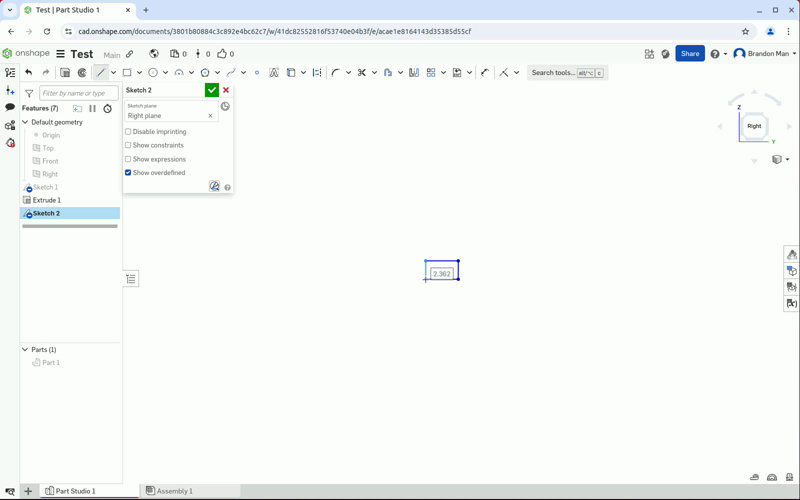
scroll(6)
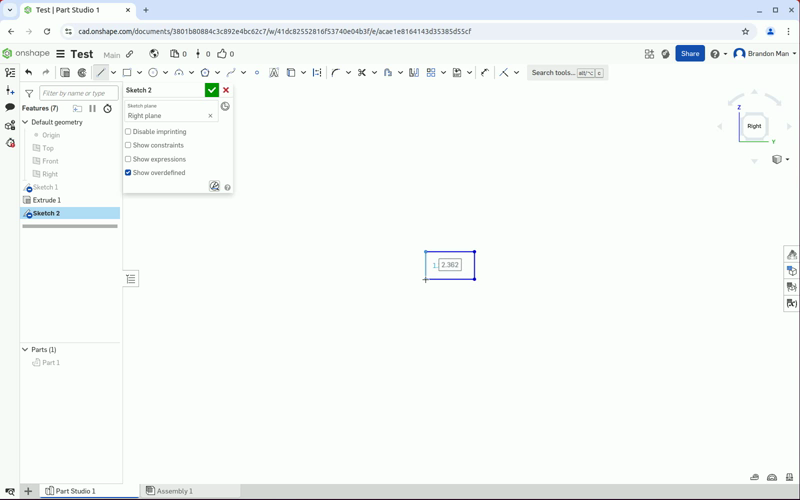
scroll(6)
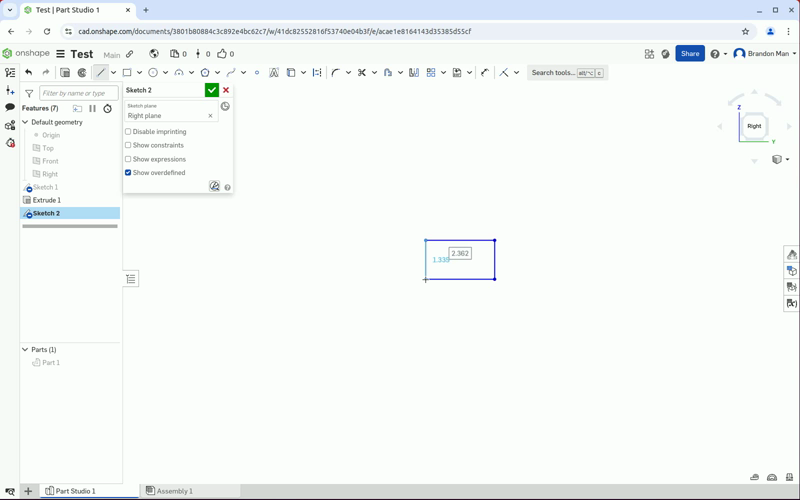
scroll(6)
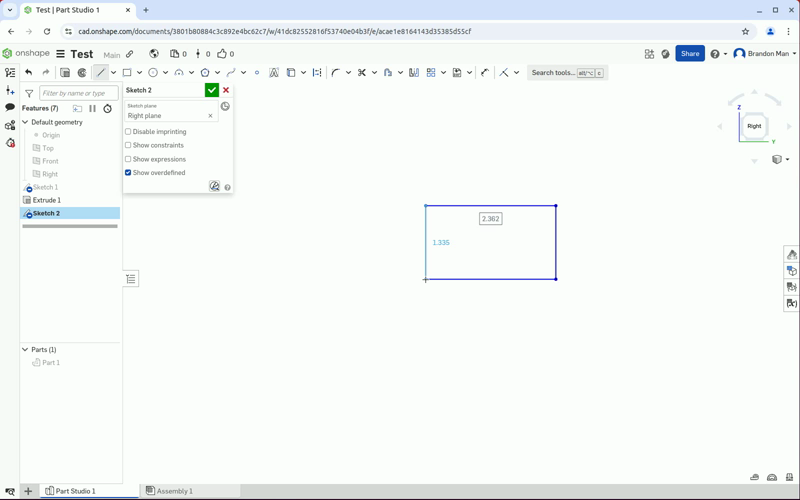
key_up(shift)
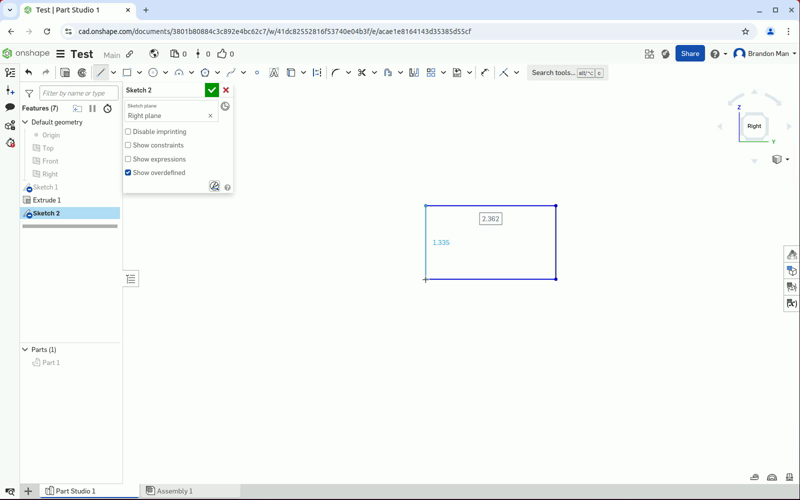
click(425, 279)
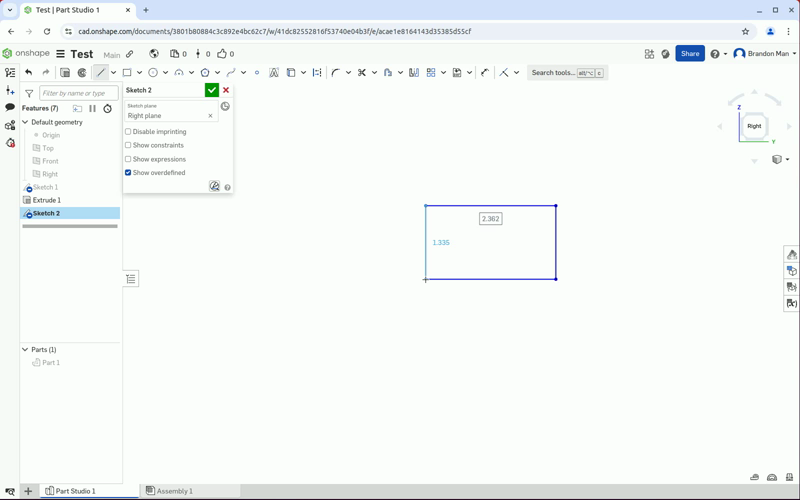
scroll(-6)
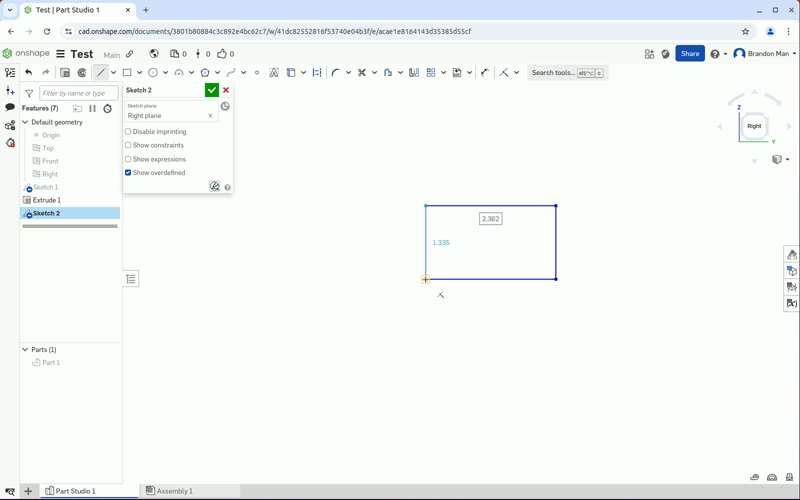
scroll(-6)
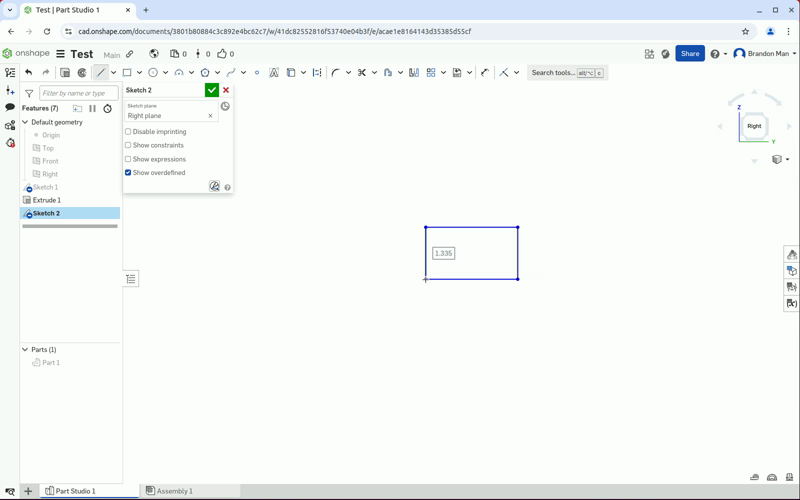
scroll(-6)
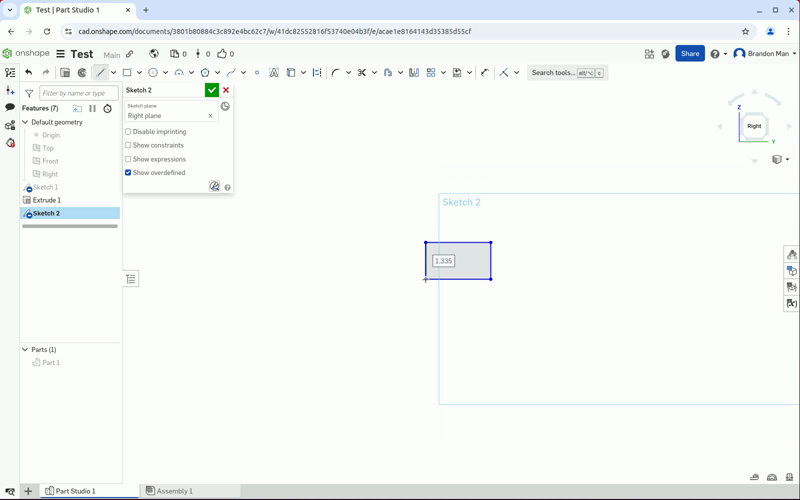
scroll(-6)
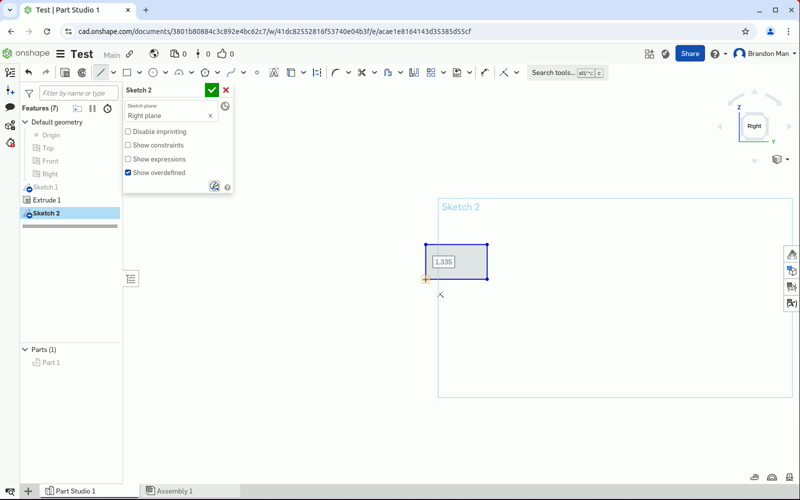
scroll(-6)
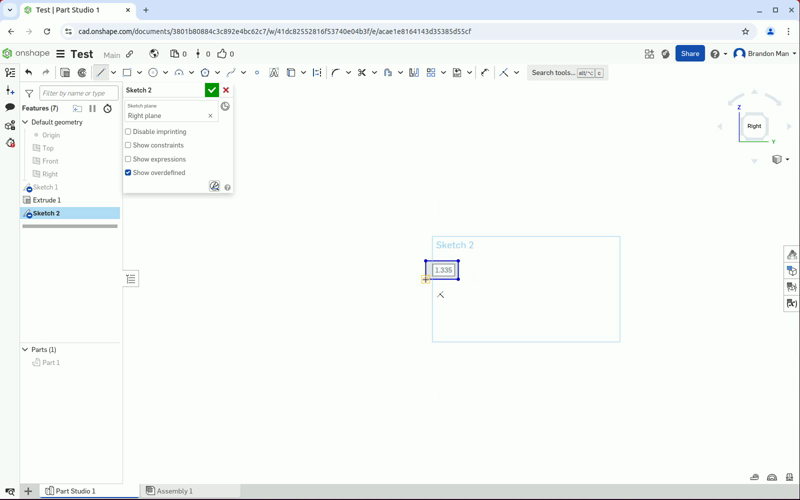
scroll(-6)
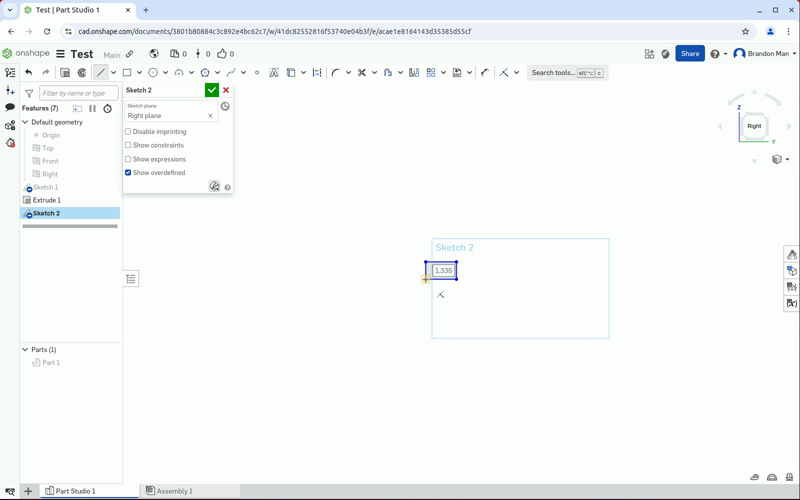
scroll(-6)
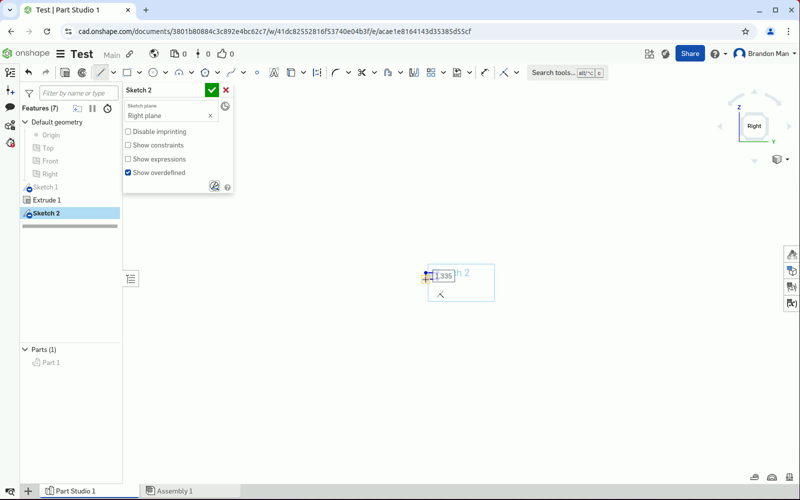
key(esc)
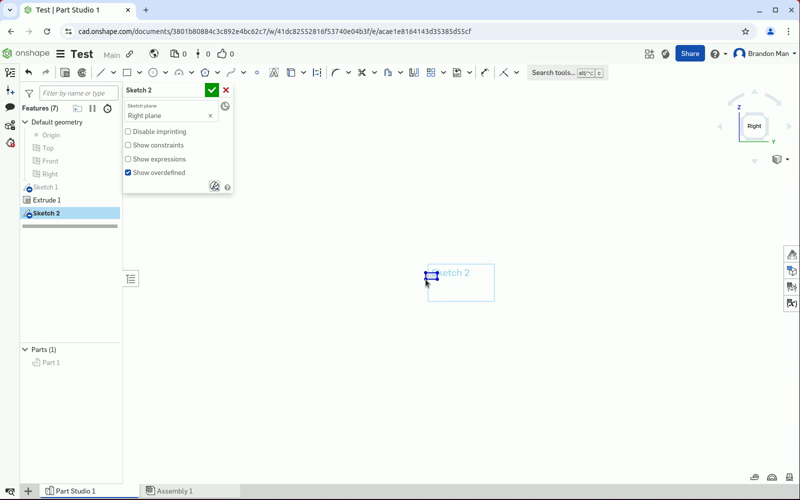
mouse_move(426, 274)
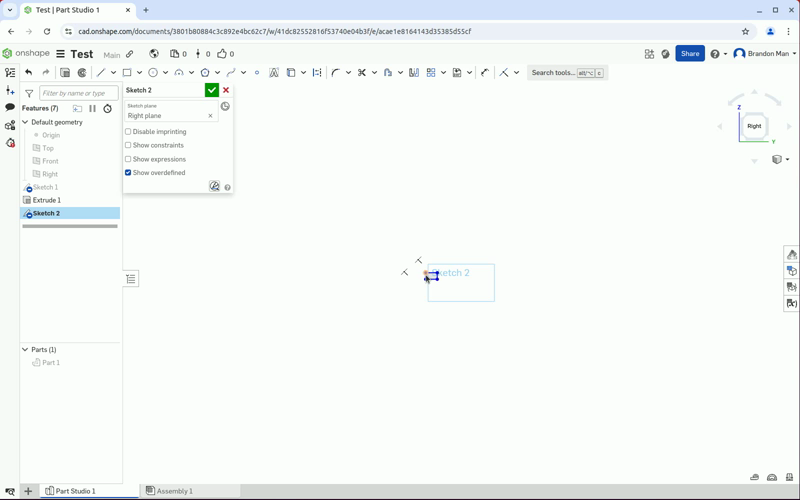
scroll(6)
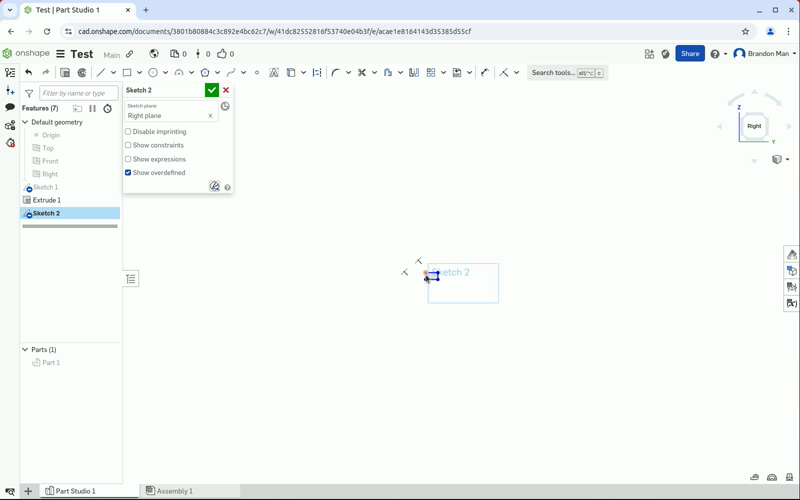
scroll(6)
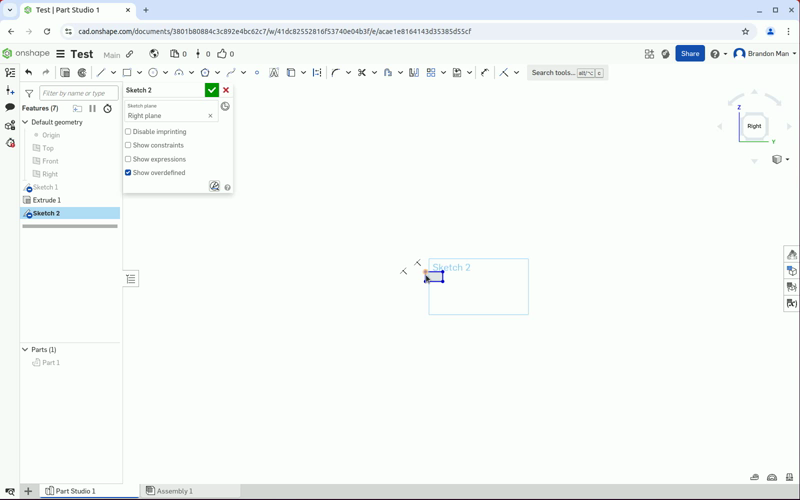
scroll(6)
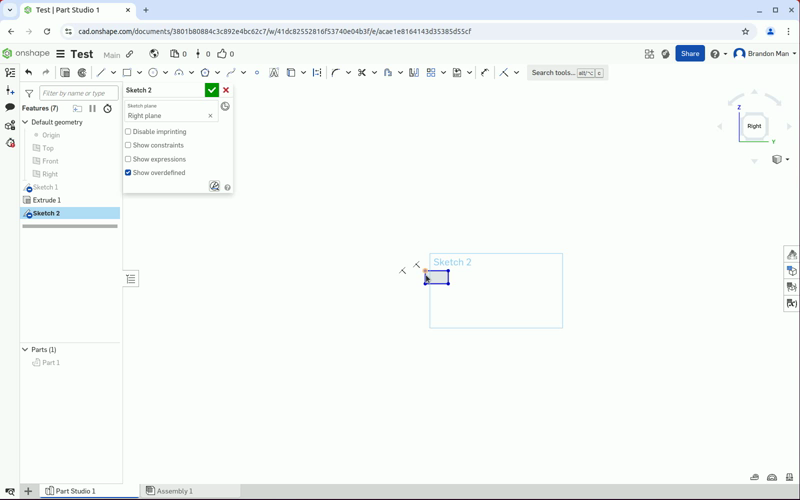
scroll(6)
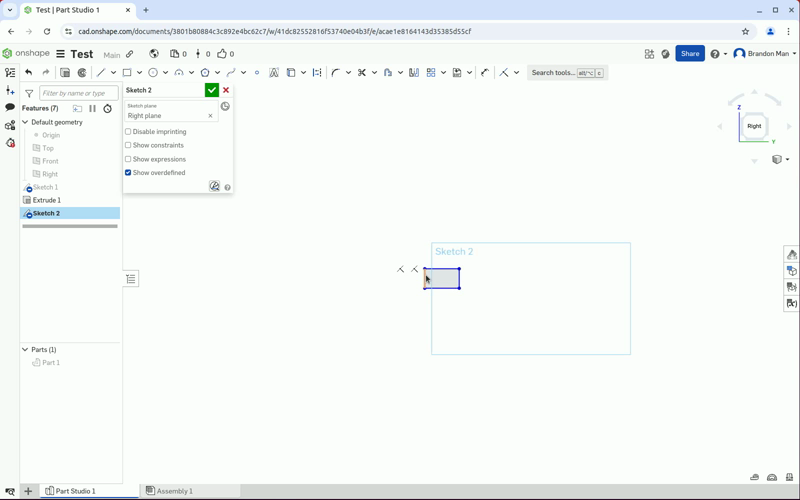
scroll(6)
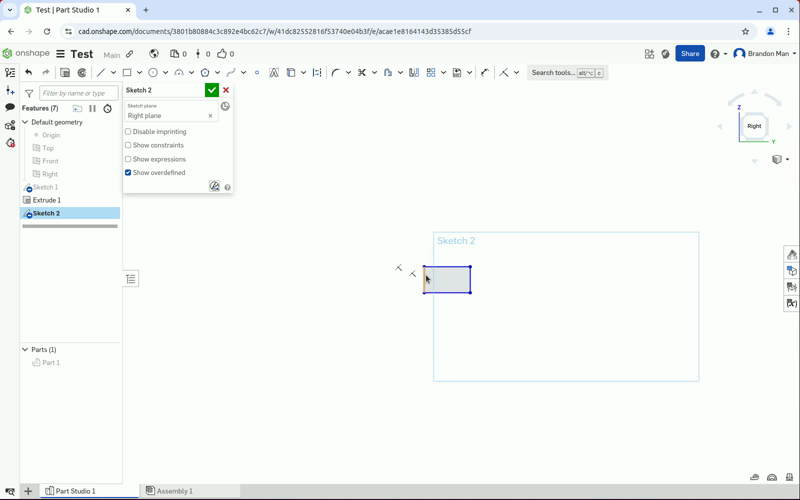
scroll(6)
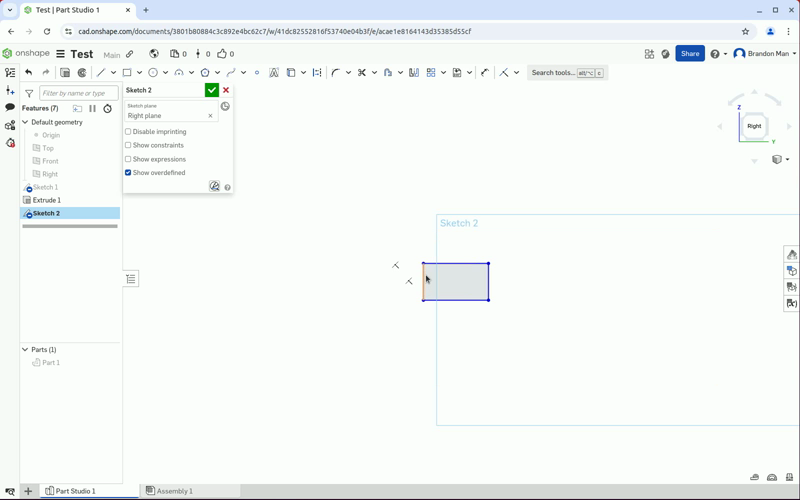
scroll(6)
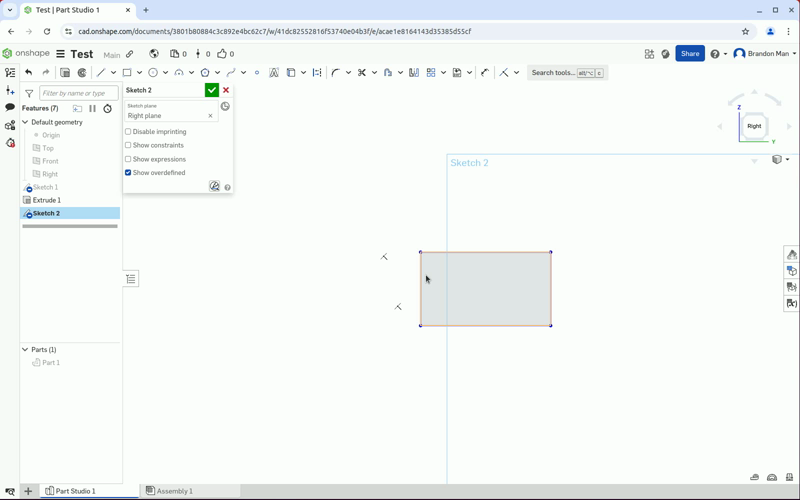
click(426, 274)
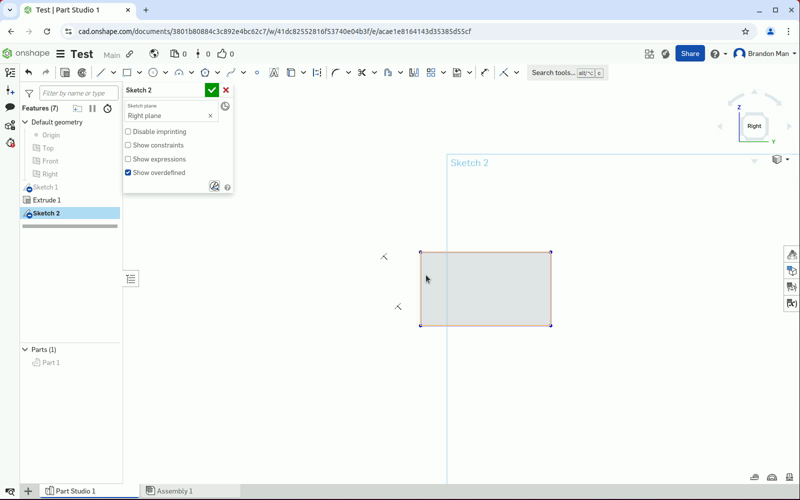
scroll(-6)
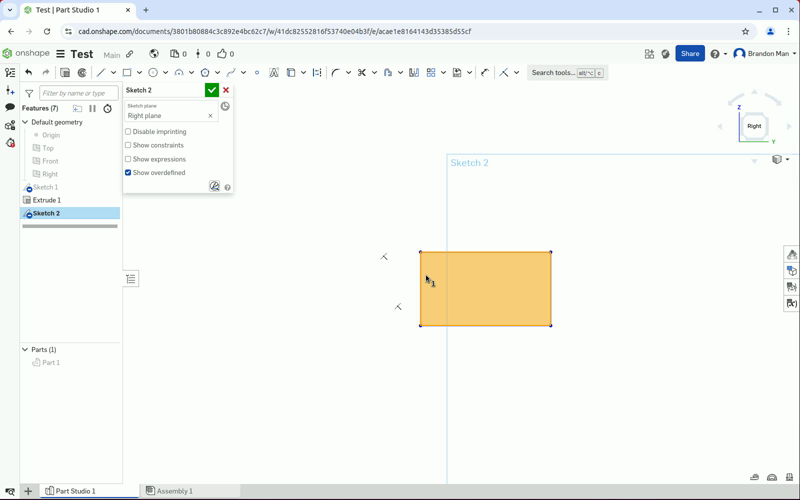
scroll(-6)
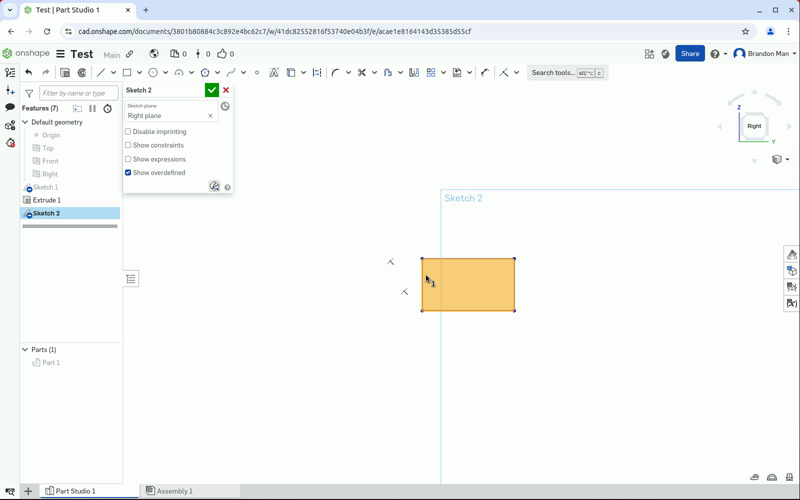
scroll(-6)
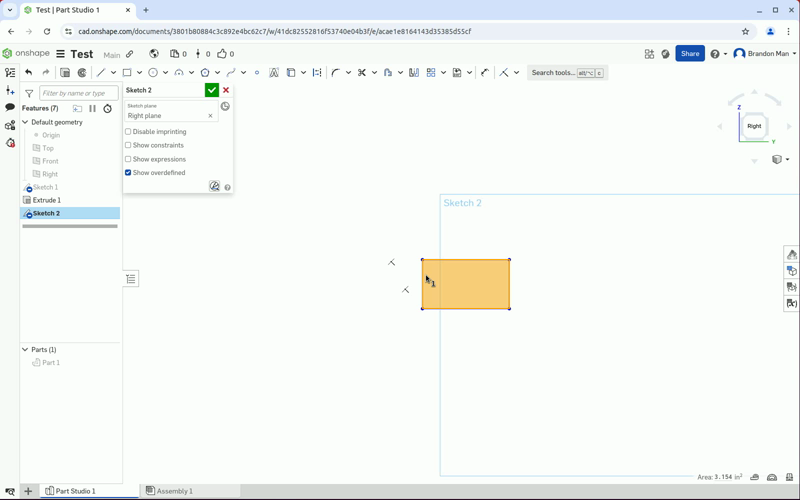
scroll(-6)
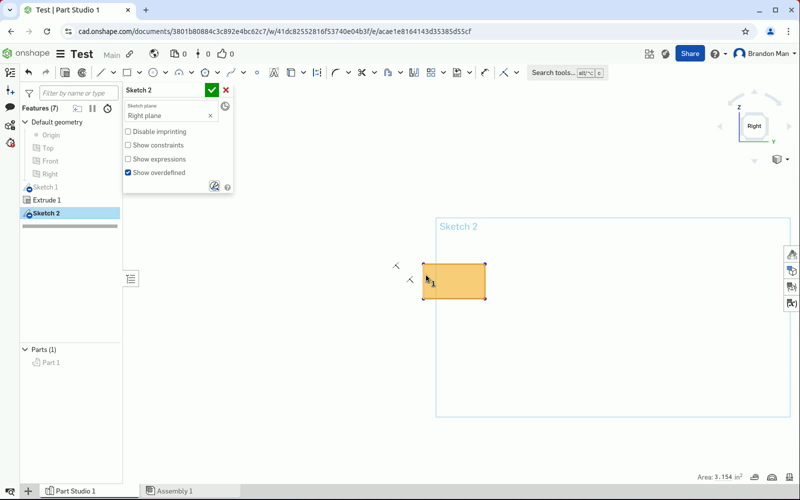
scroll(-6)
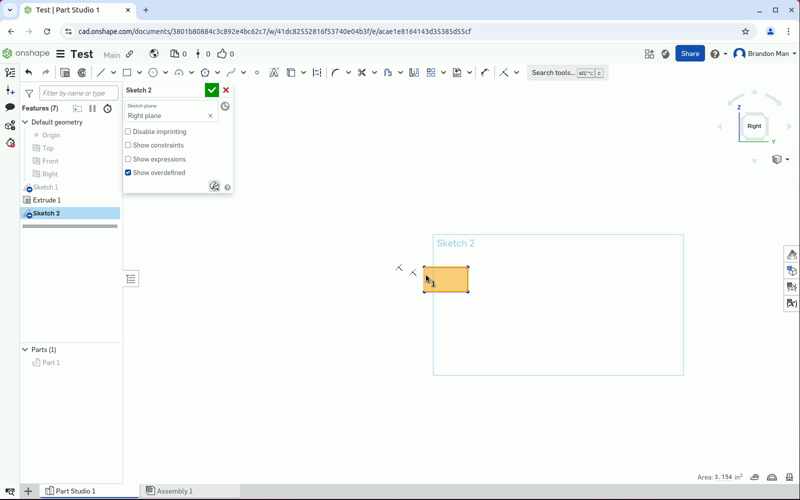
scroll(-6)
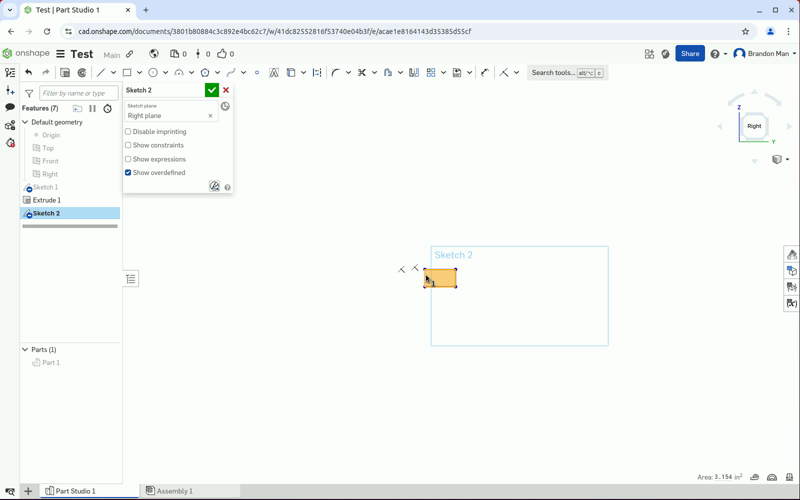
scroll(-6)
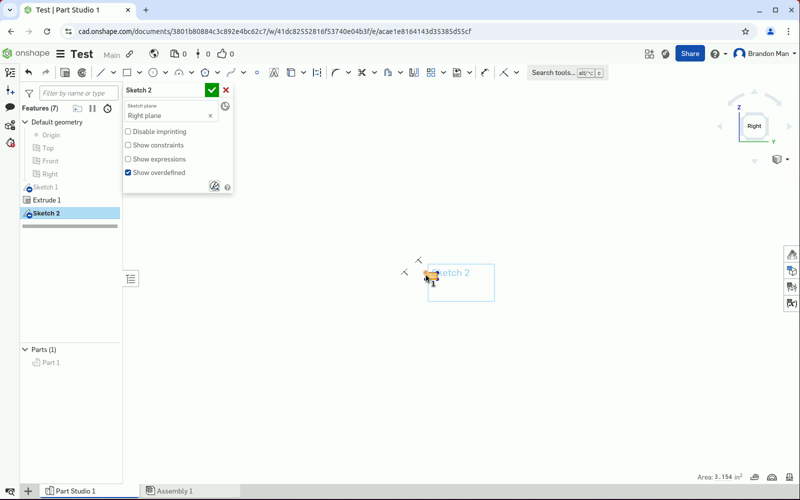
mouse_move(73, 352)
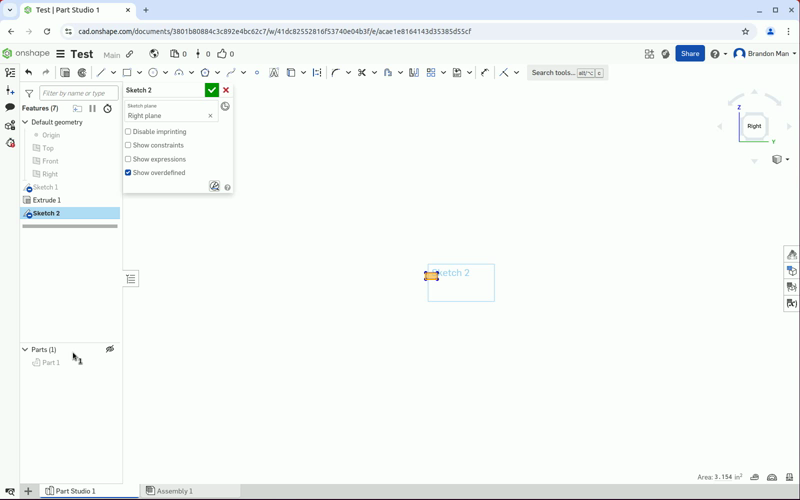
key(shift+y)
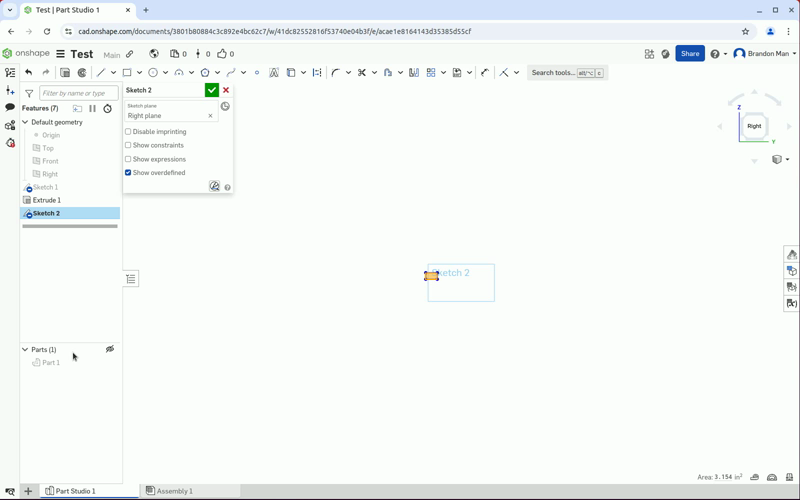
key(shift+e)
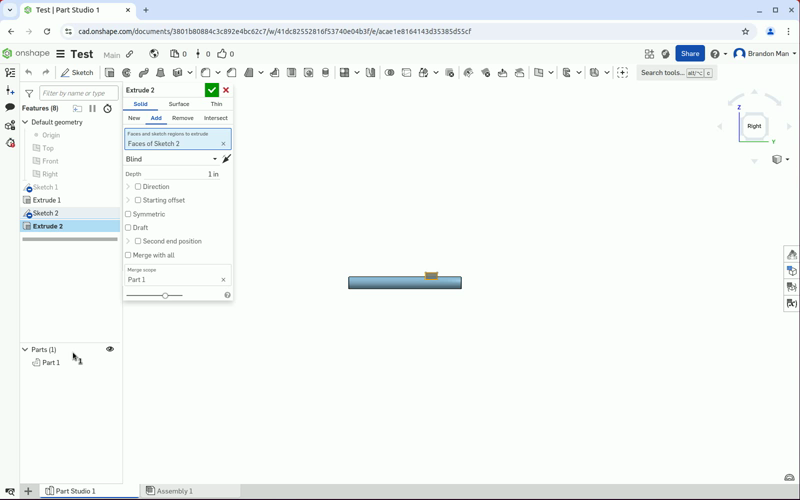
mouse_move(143, 106)
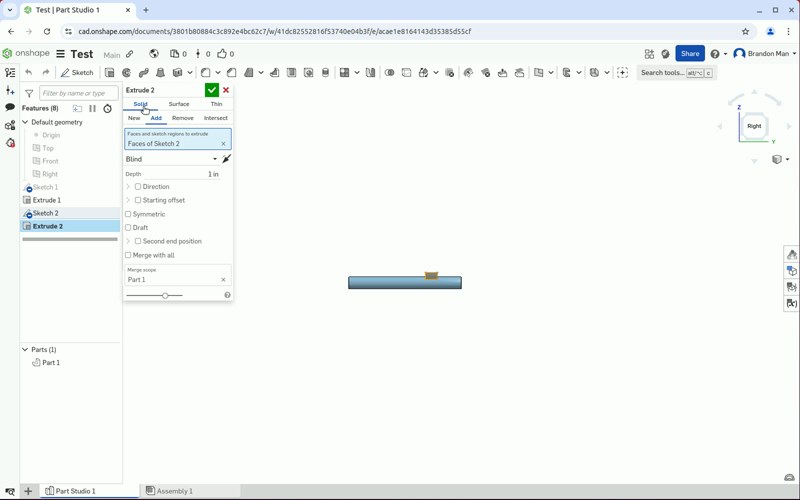
click(143, 106)
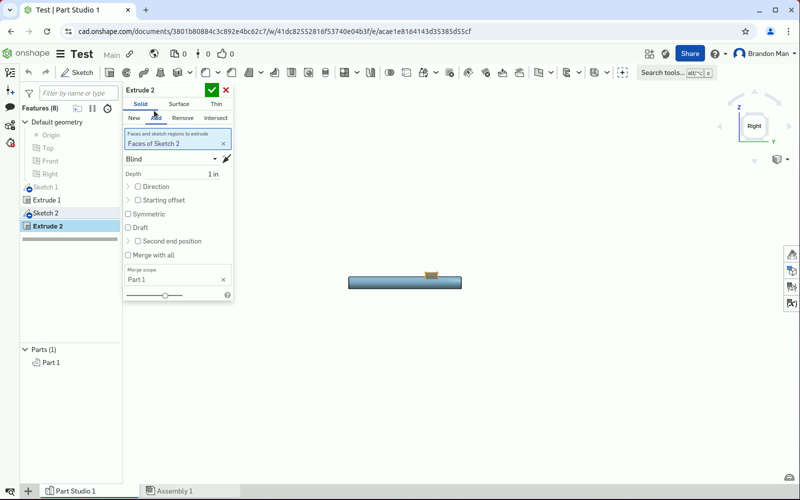
mouse_move(186, 120)
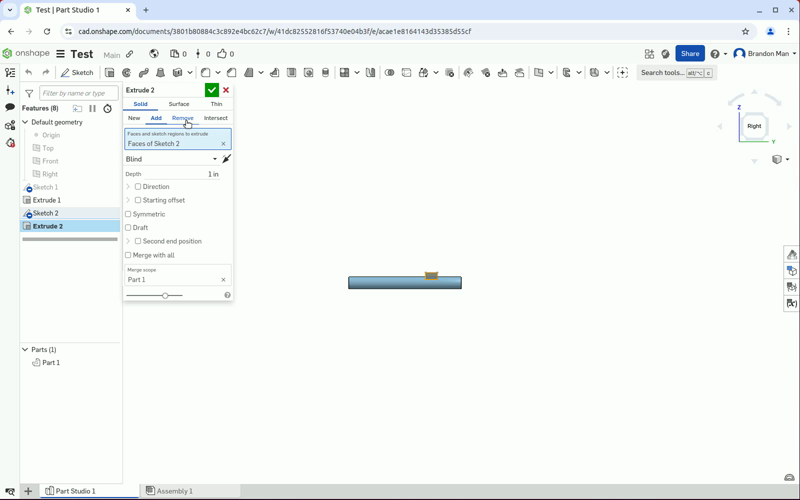
click(186, 120)
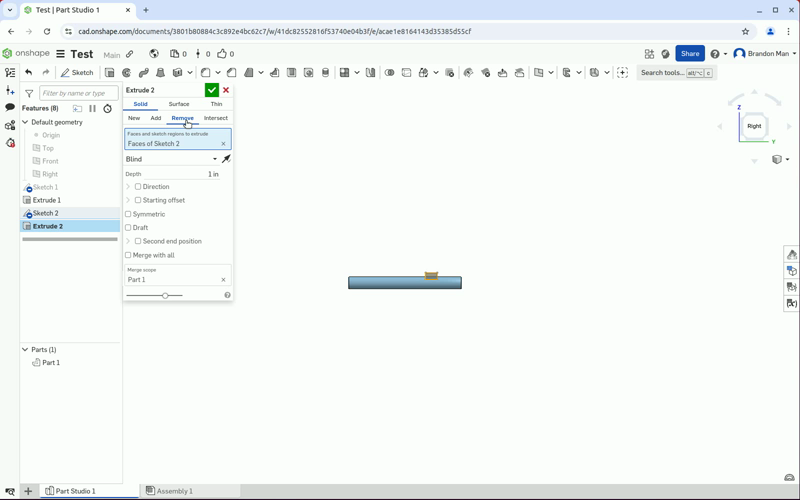
key(tab, 4)
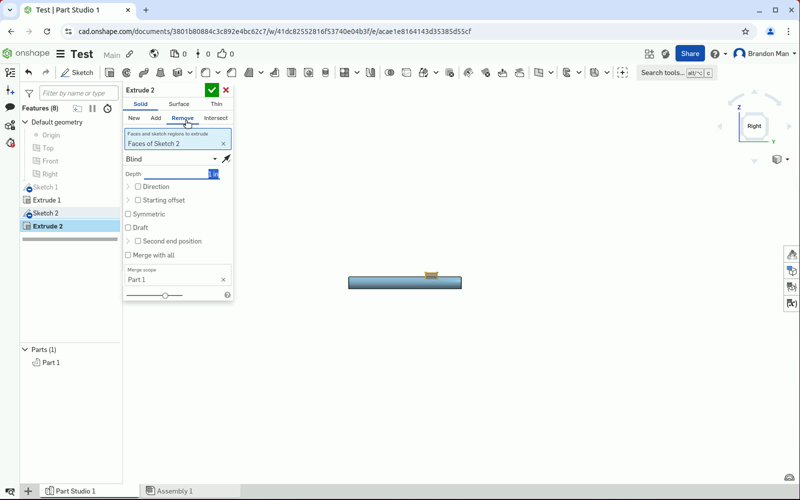
text(-3.129)
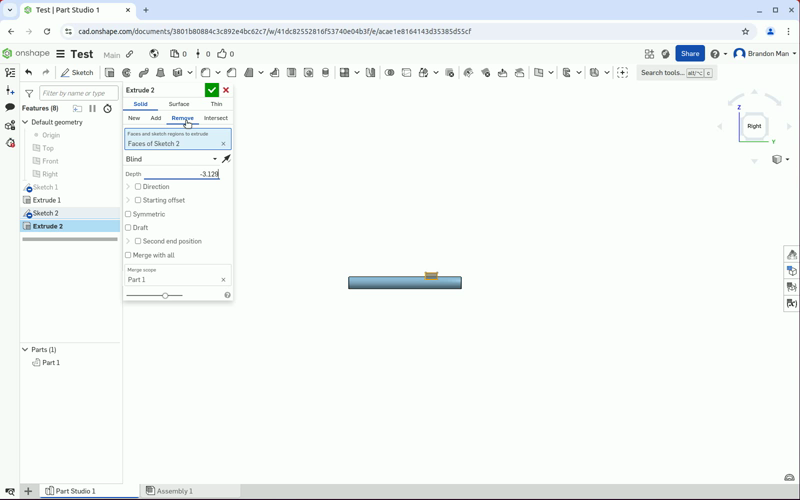
key(tab, 6)
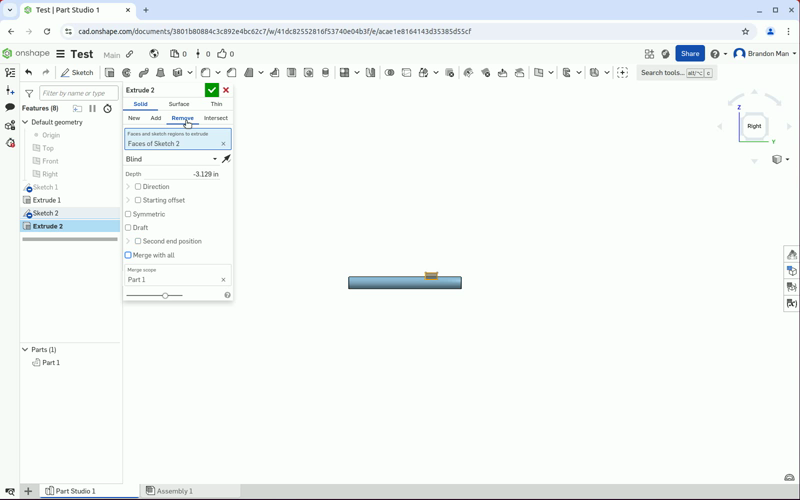
key(space)
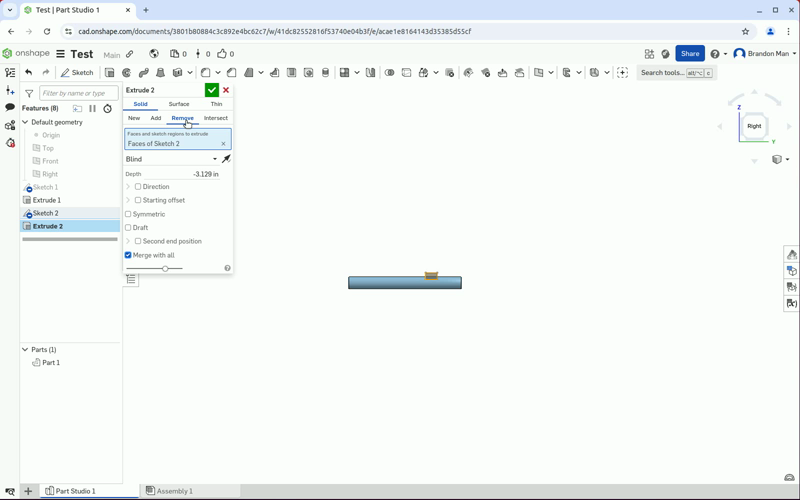
key(enter)
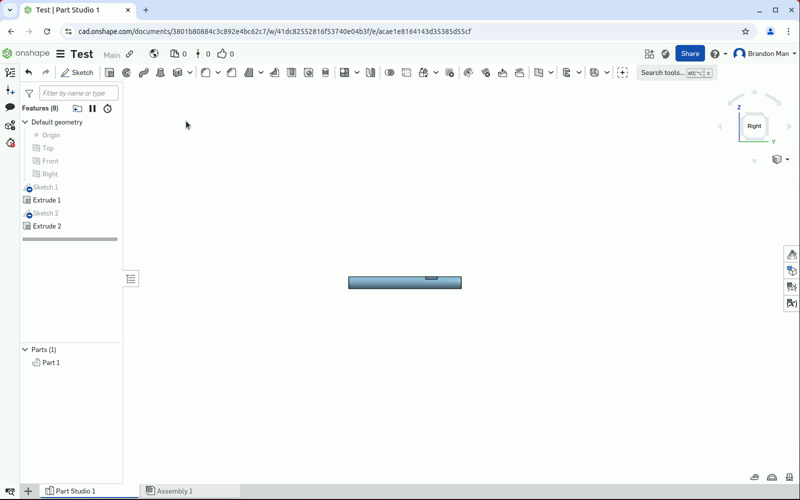
key(shift+h)
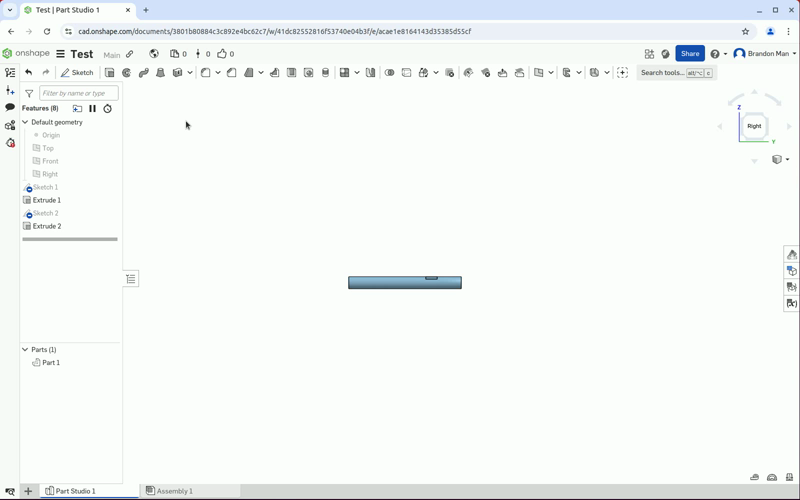
key(shift+h)
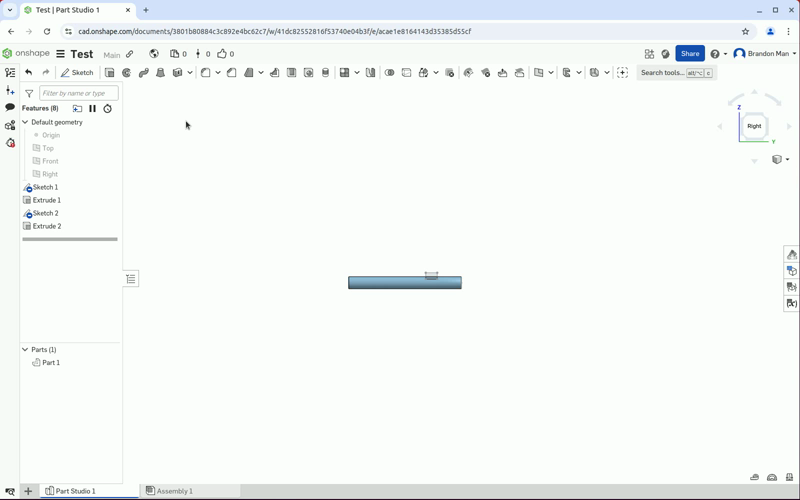
key(shift+7)
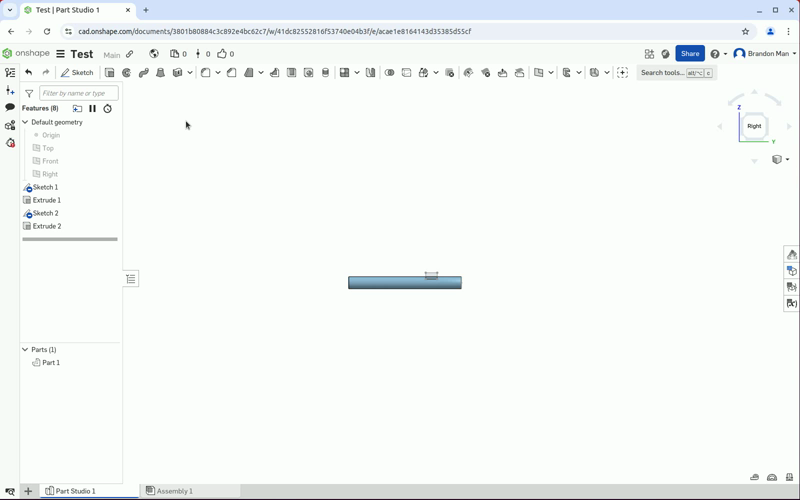
key(right, 2)
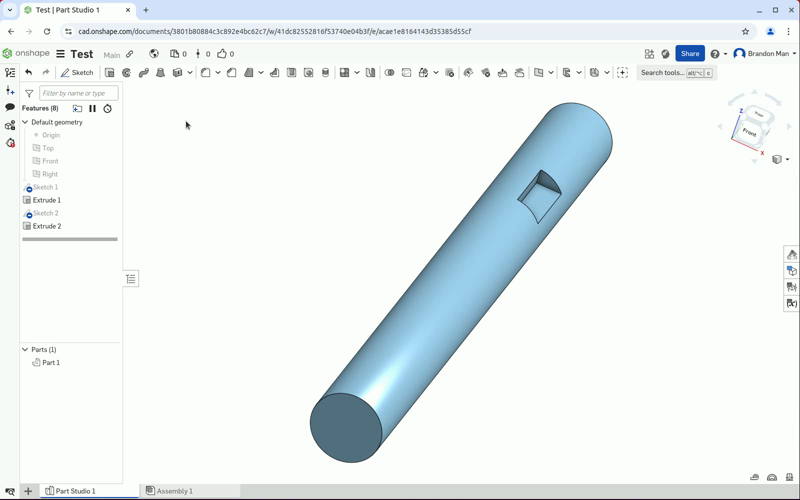
key(down, 2)
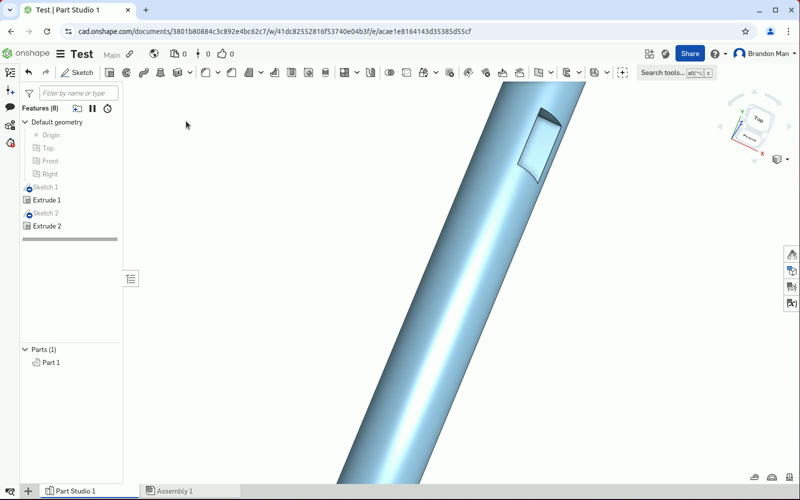
key(up, 2)
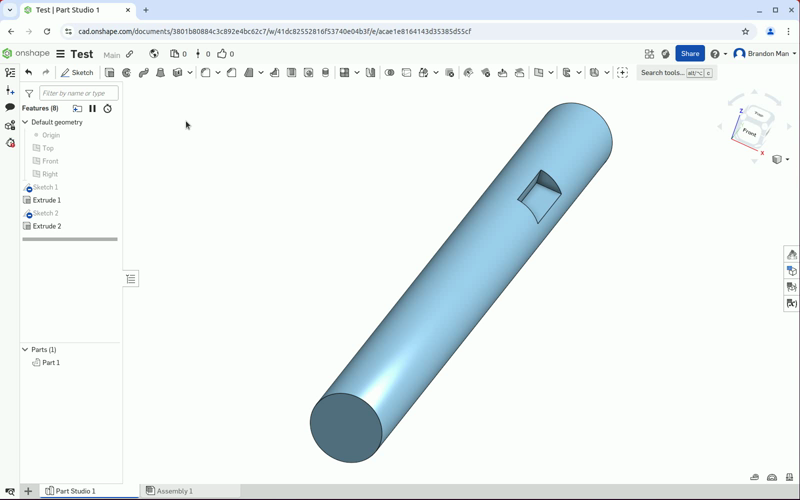
key(left, 2)
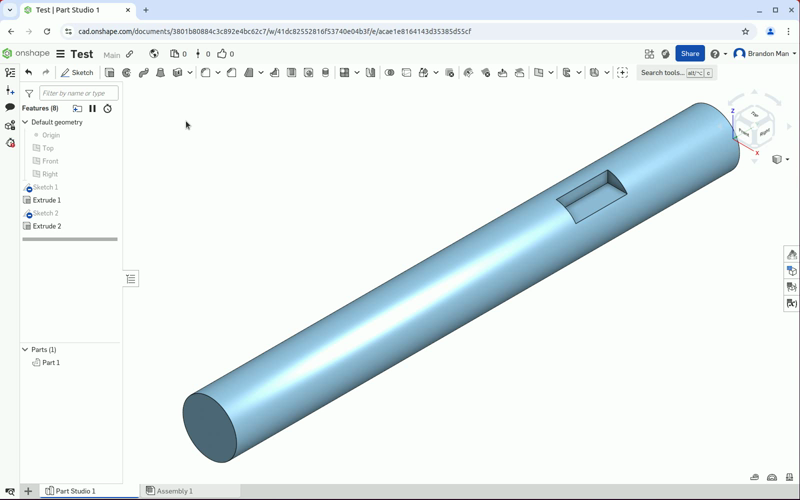
mouse_move(73, 189)
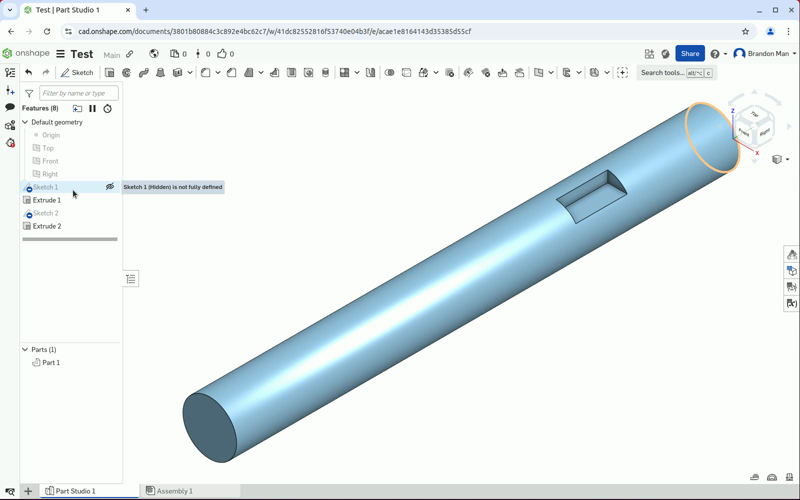
click(73, 189)